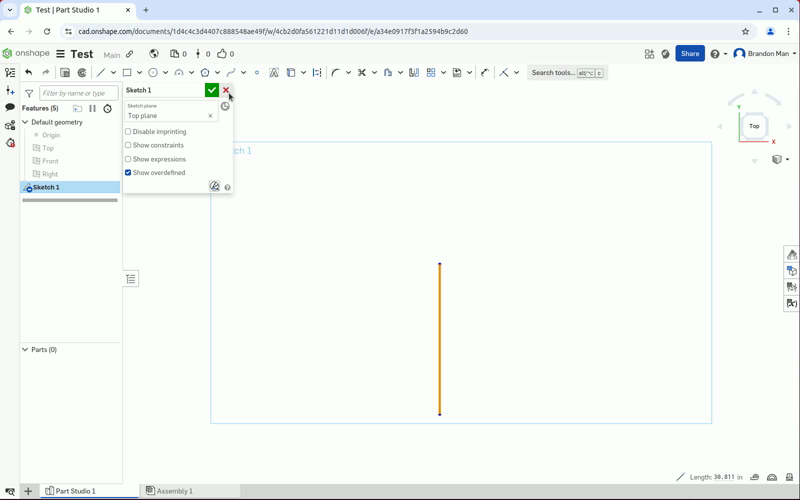
key(shift+h)
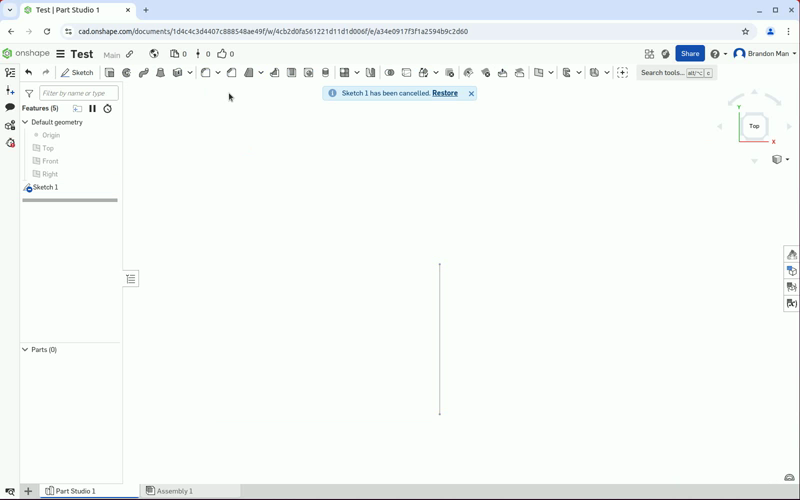
key(shift+s)
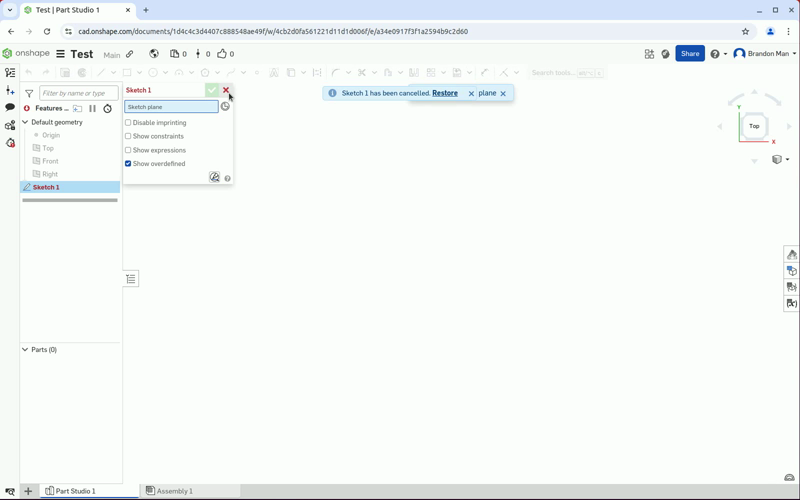
mouse_move(73, 150)
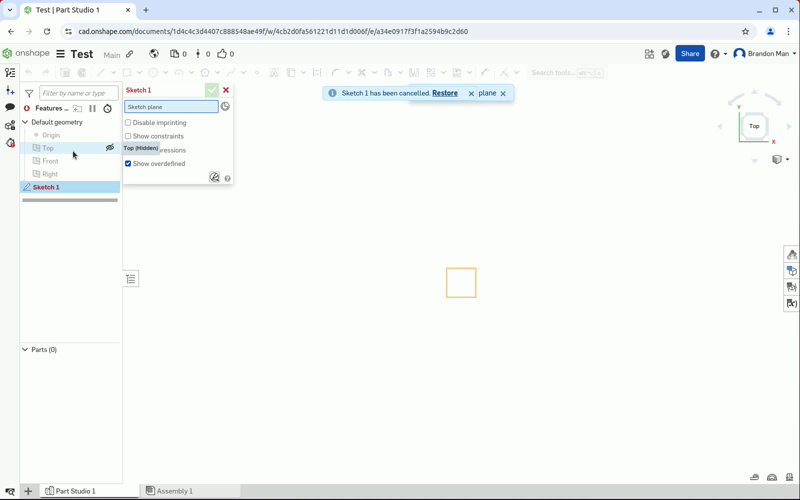
click(73, 150)
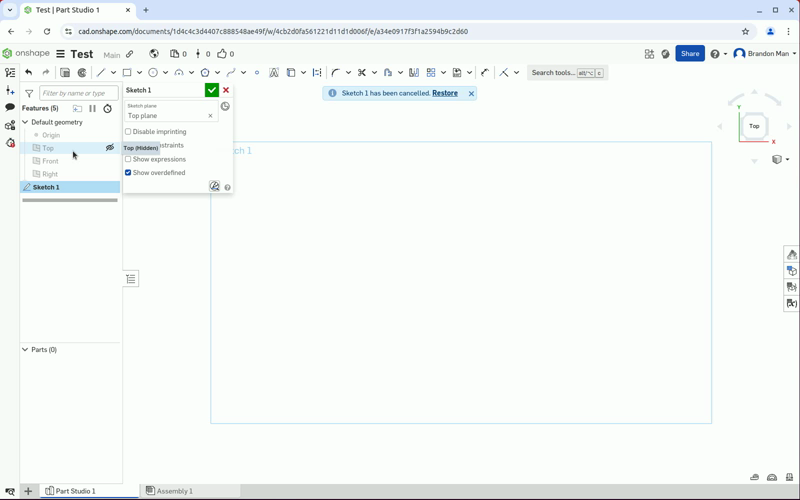
mouse_move(73, 352)
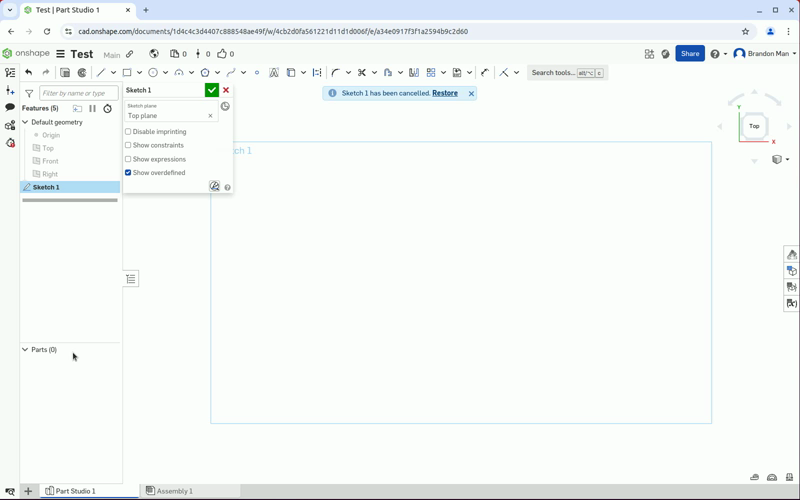
key(y)
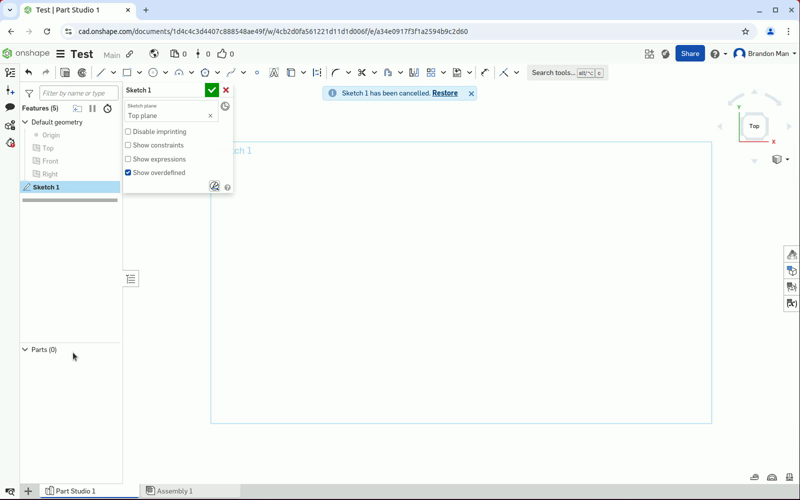
key(c)
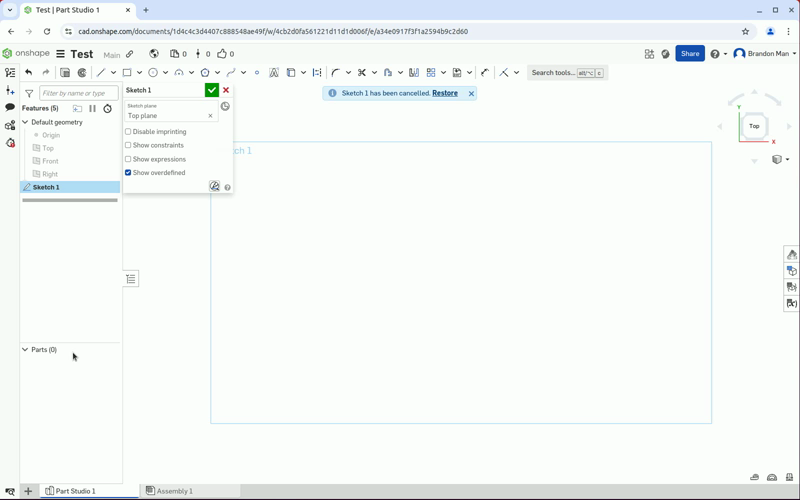
key_down(shift)
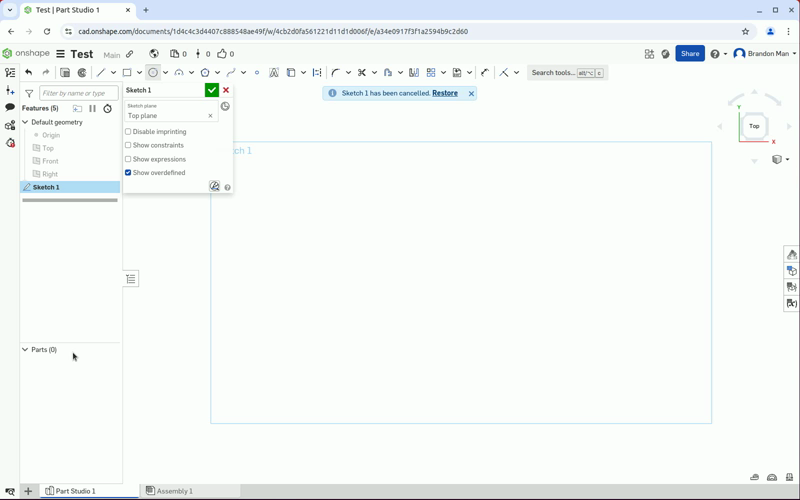
mouse_move(461, 282)
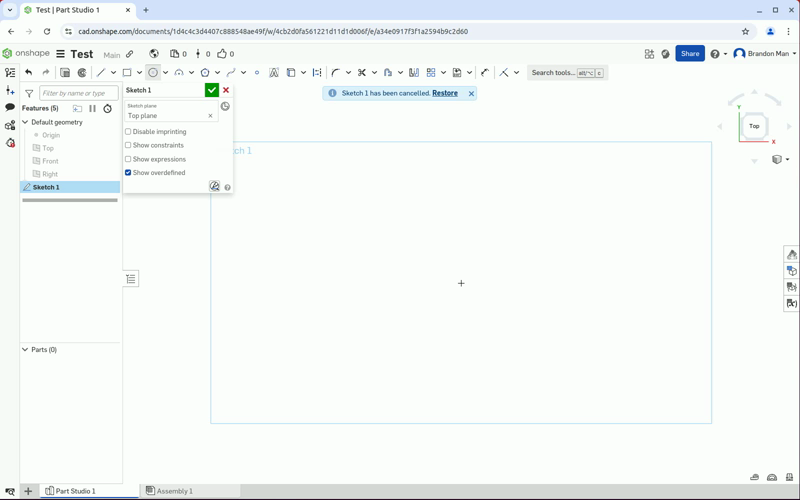
click(461, 282)
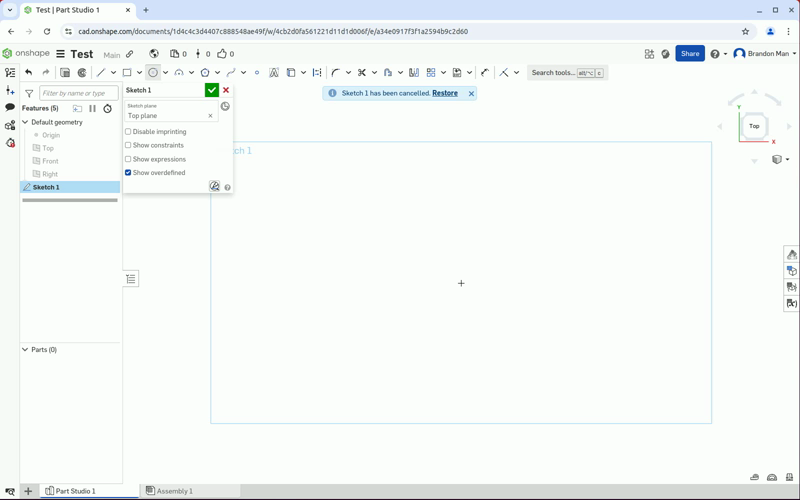
key_up(shift)
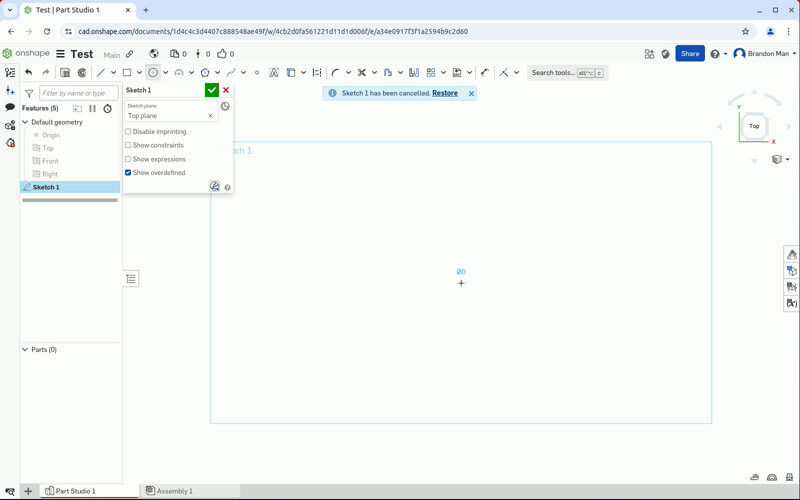
mouse_move(574, 282)
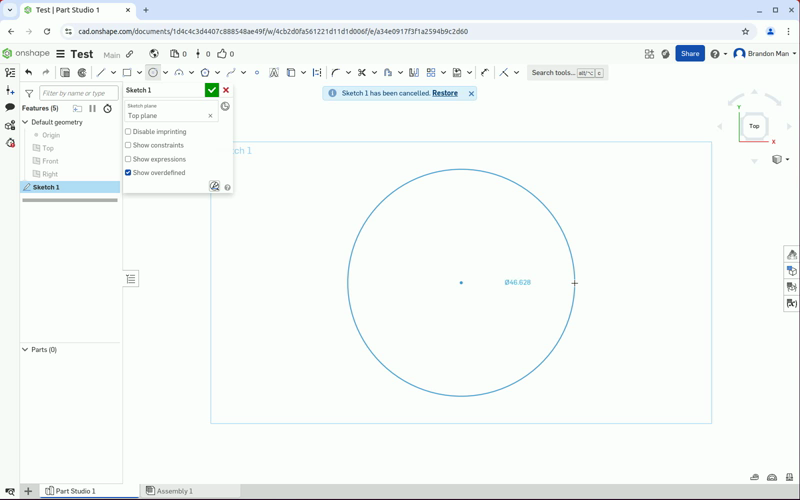
click(574, 282)
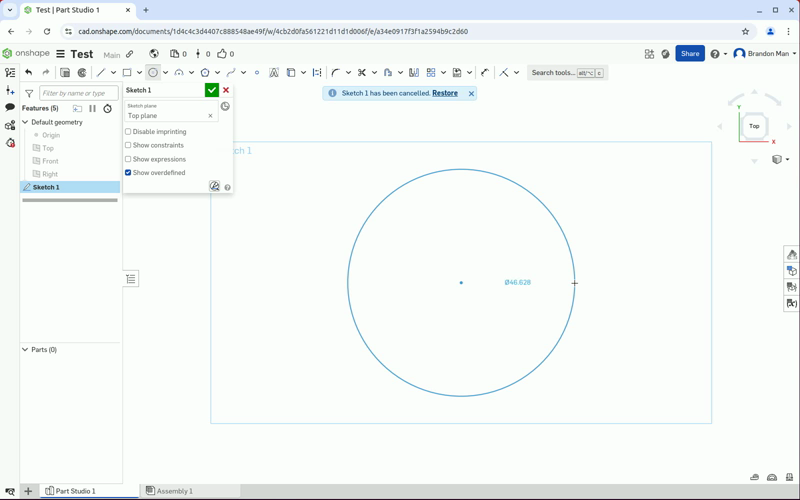
key(esc)
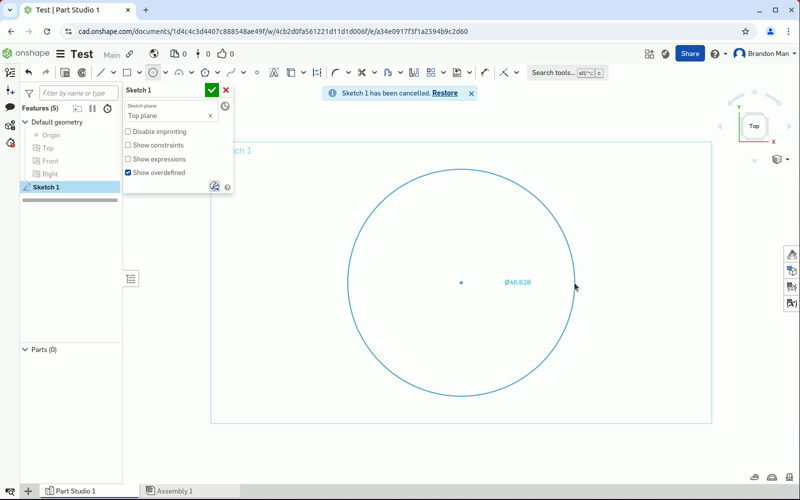
mouse_move(479, 272)
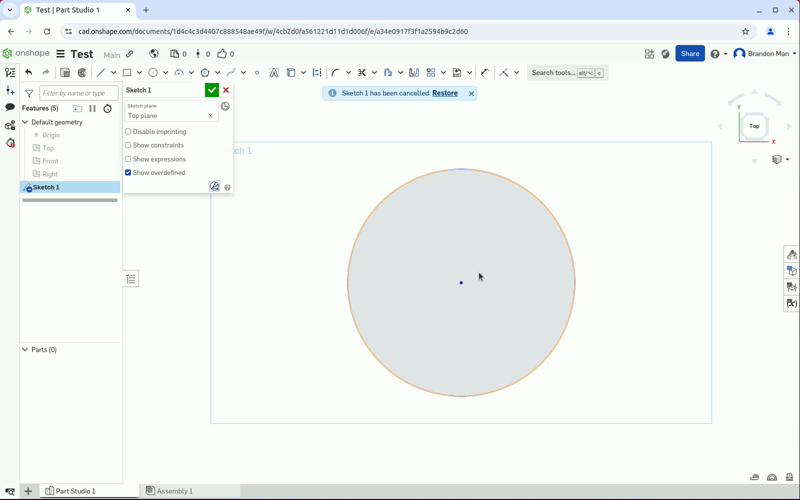
click(479, 272)
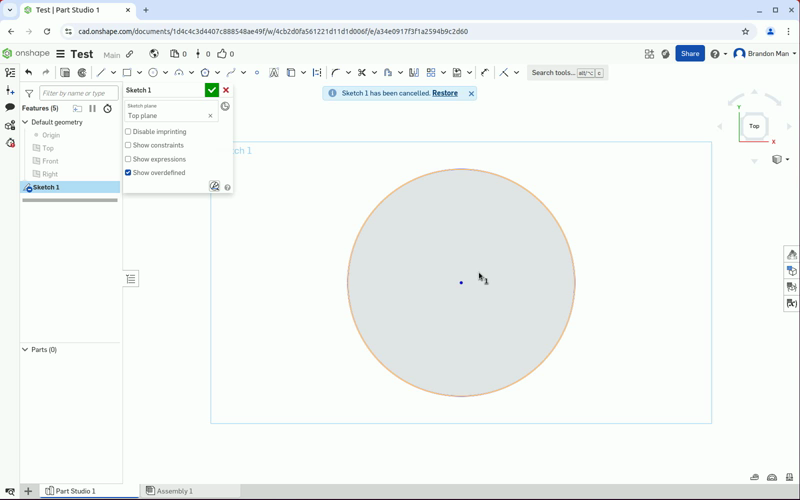
mouse_move(73, 352)
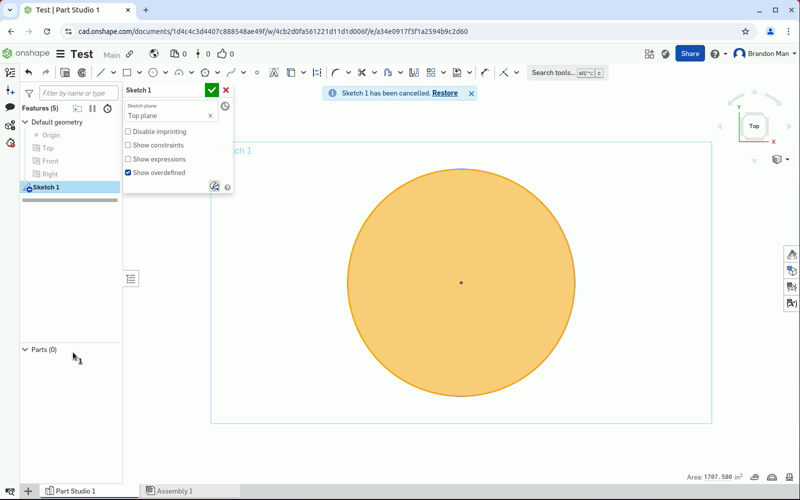
key(shift+y)
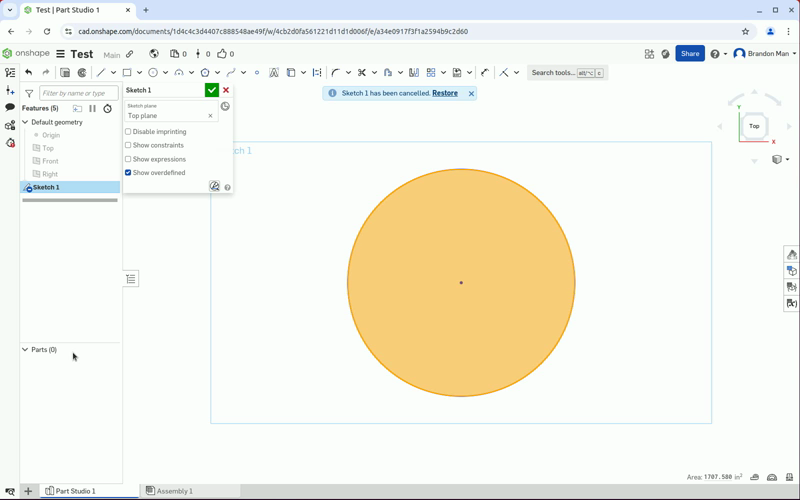
key(shift+e)
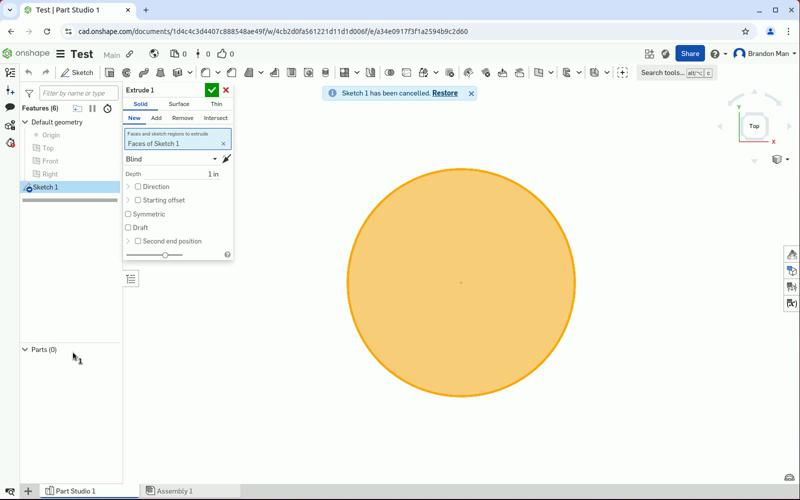
mouse_move(143, 106)
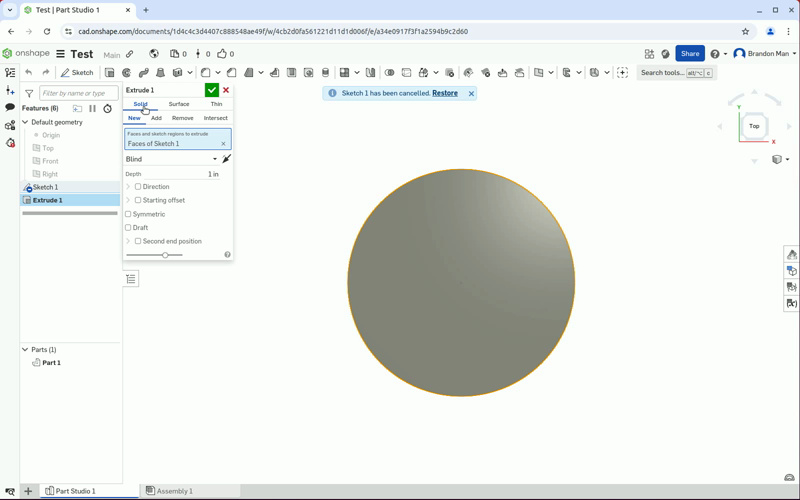
click(143, 106)
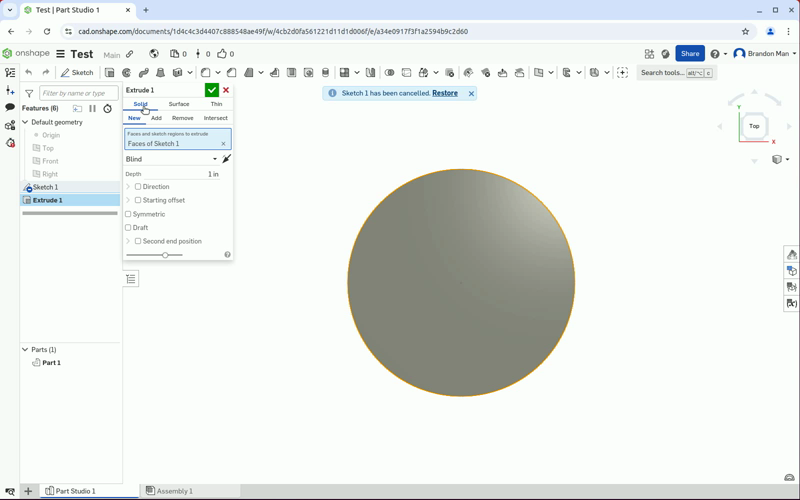
mouse_move(137, 120)
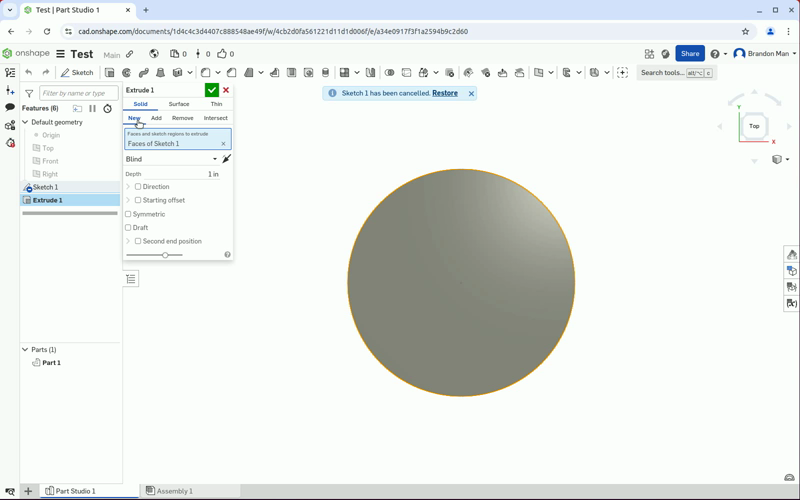
click(137, 120)
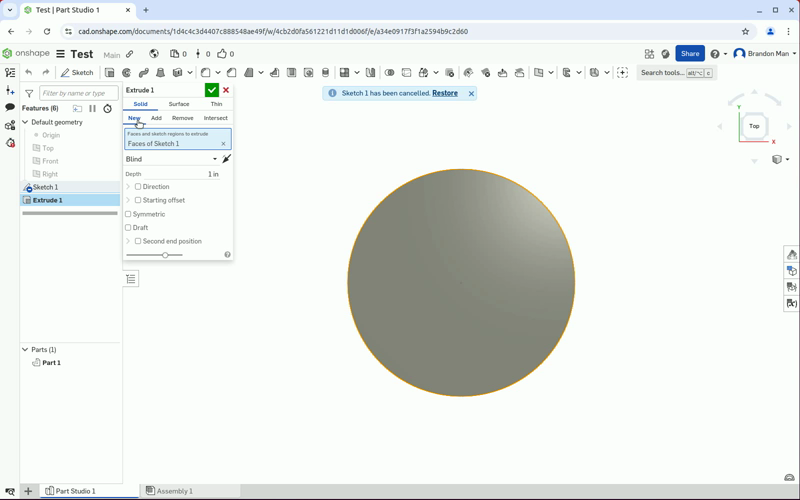
key(tab, 4)
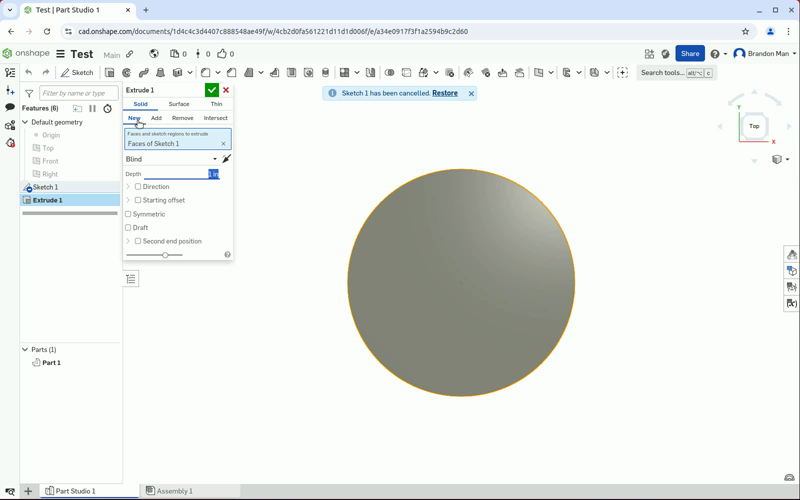
text(2.648)
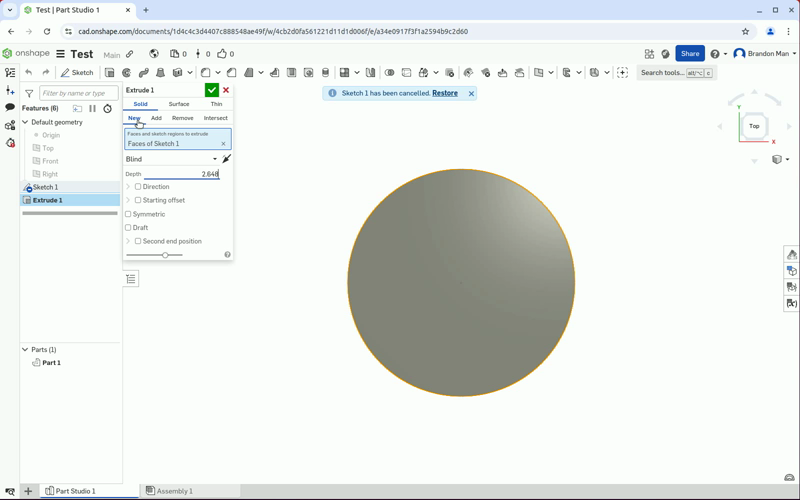
key(enter)
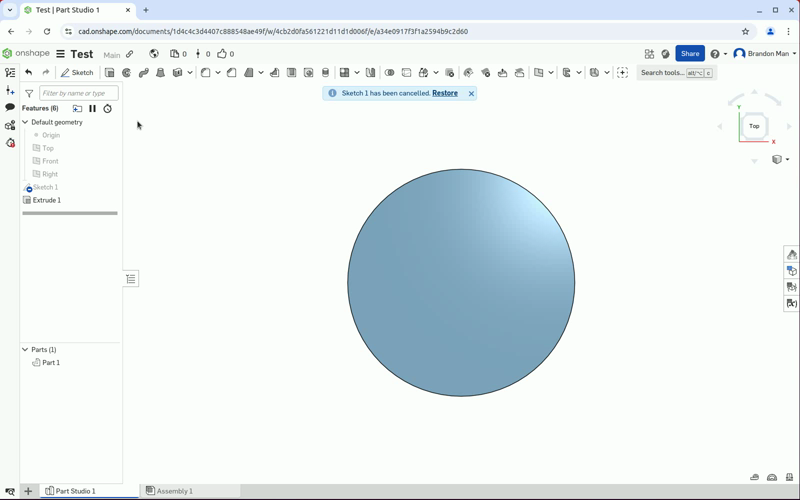
key(shift+h)
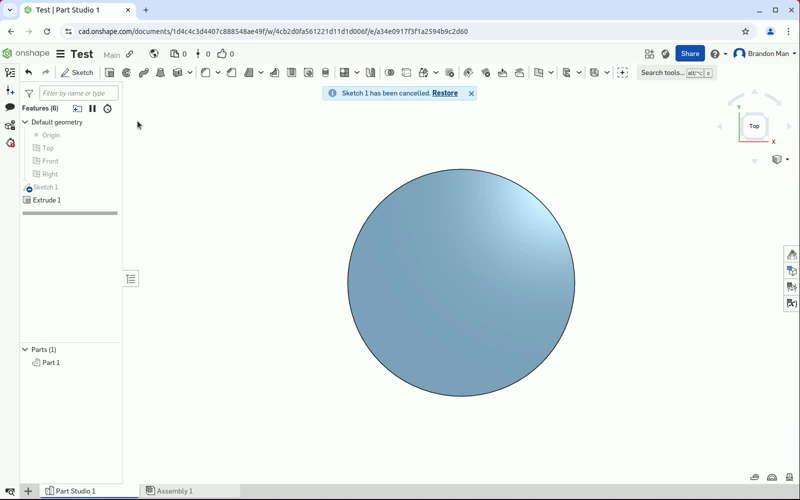
key(shift+h)
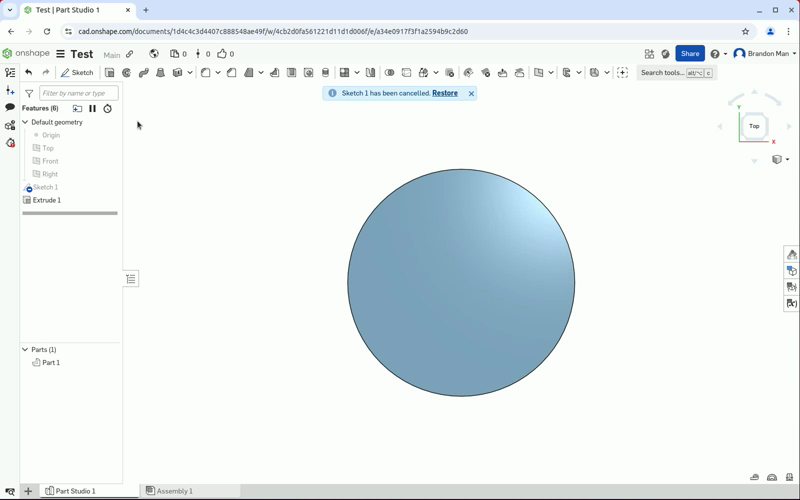
mouse_move(73, 189)
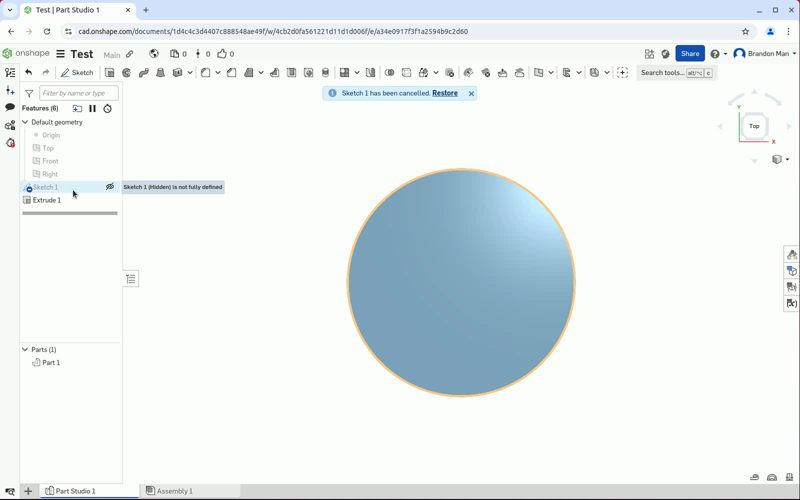
click(73, 189)
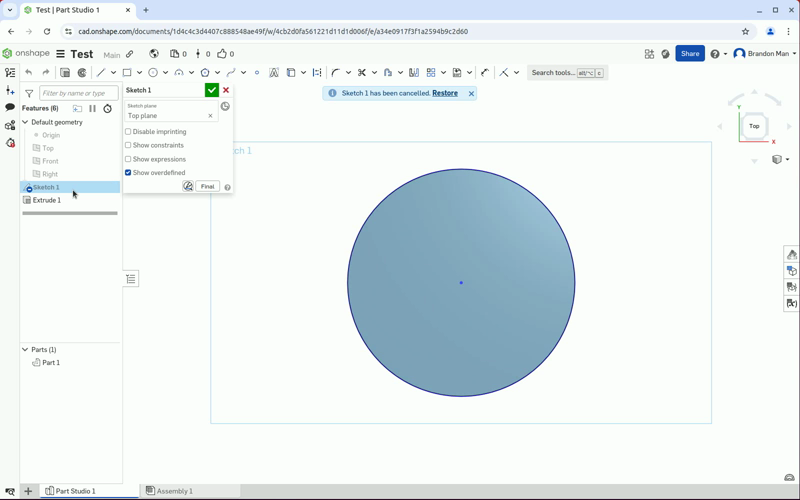
mouse_move(229, 92)
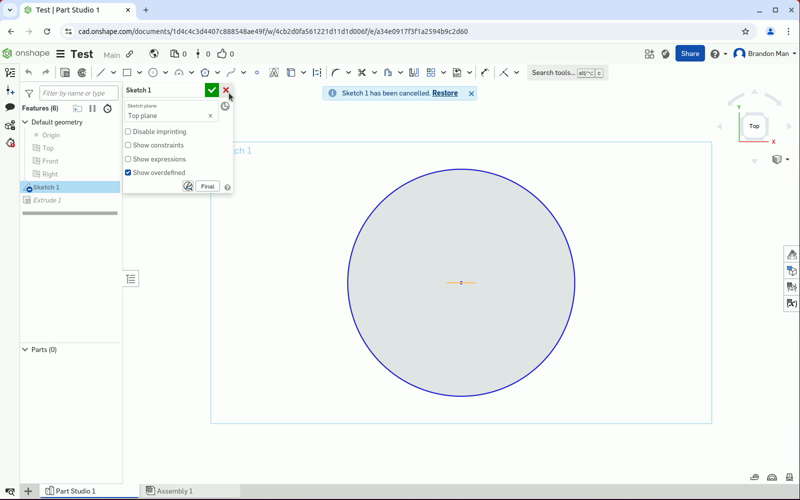
click(229, 92)
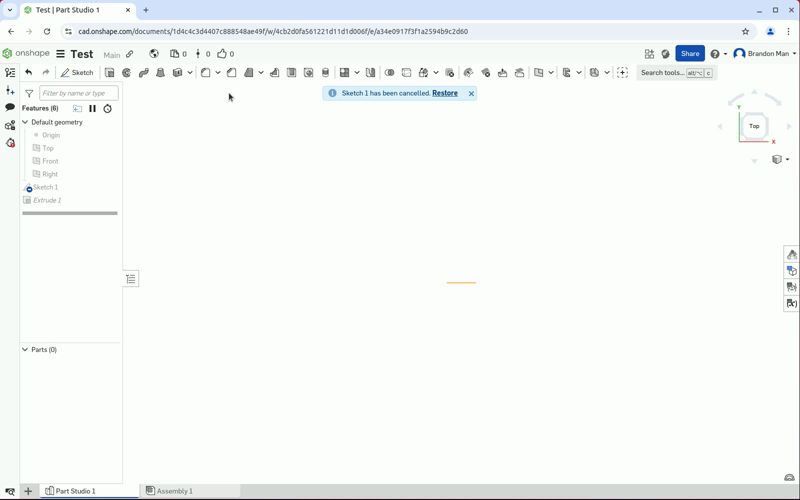
mouse_move(541, 75)
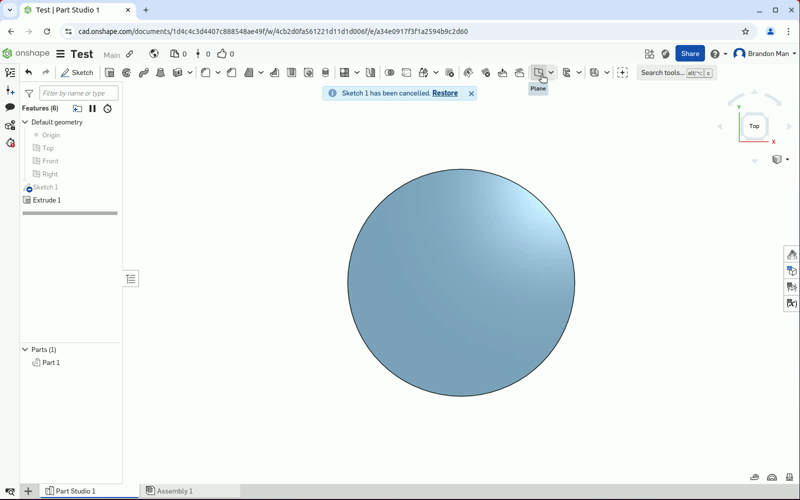
click(541, 75)
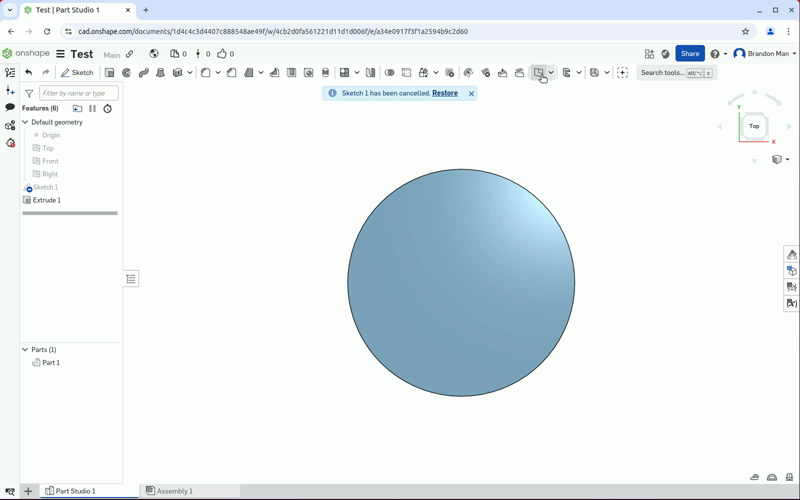
mouse_move(73, 150)
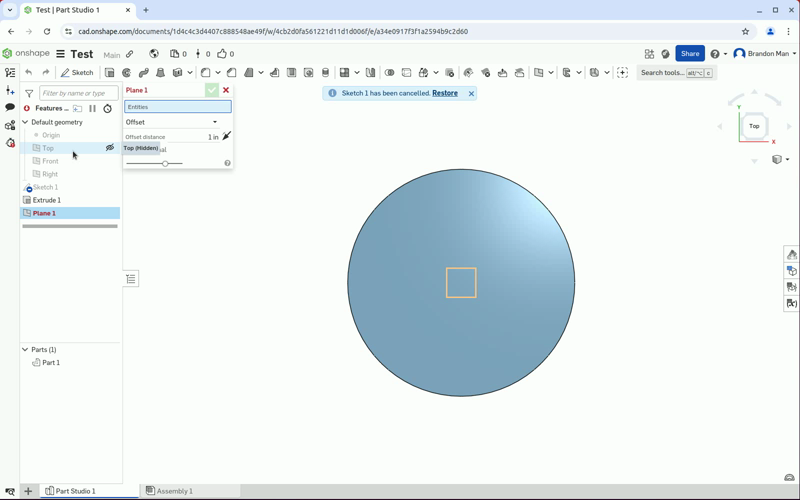
click(73, 150)
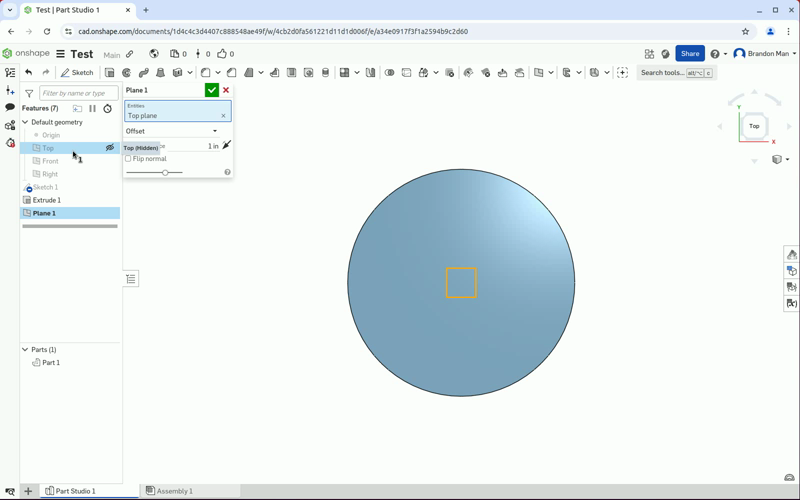
key(tab, 2)
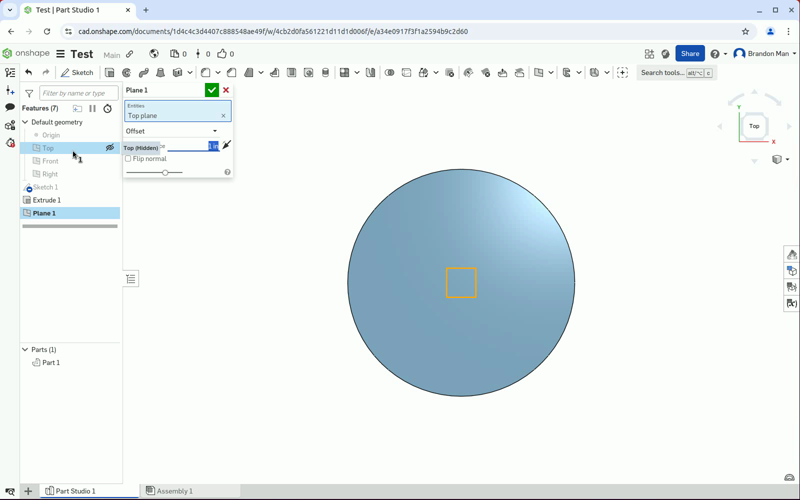
text(2.65)
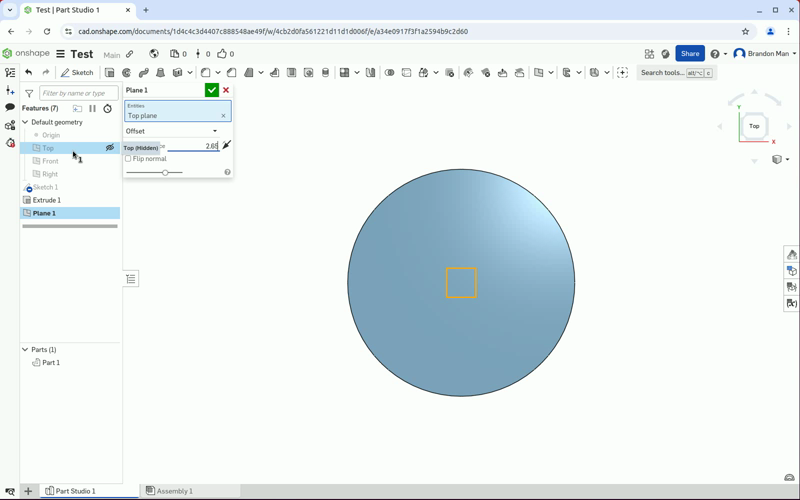
key(enter, 2)
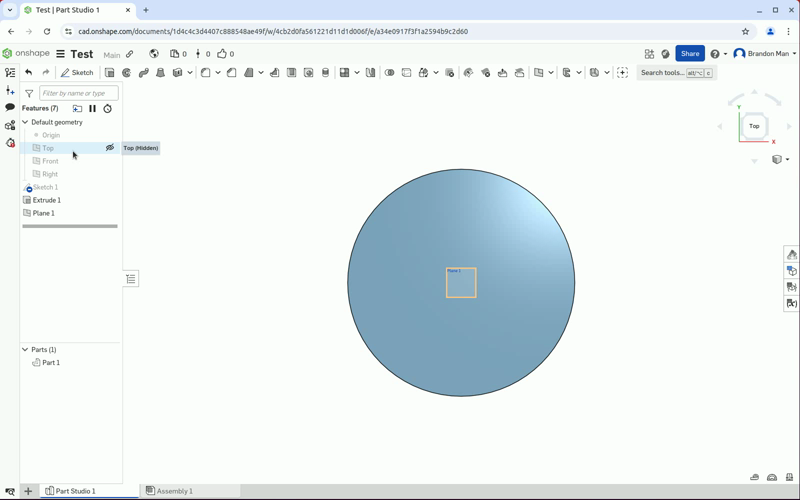
key(shift+s)
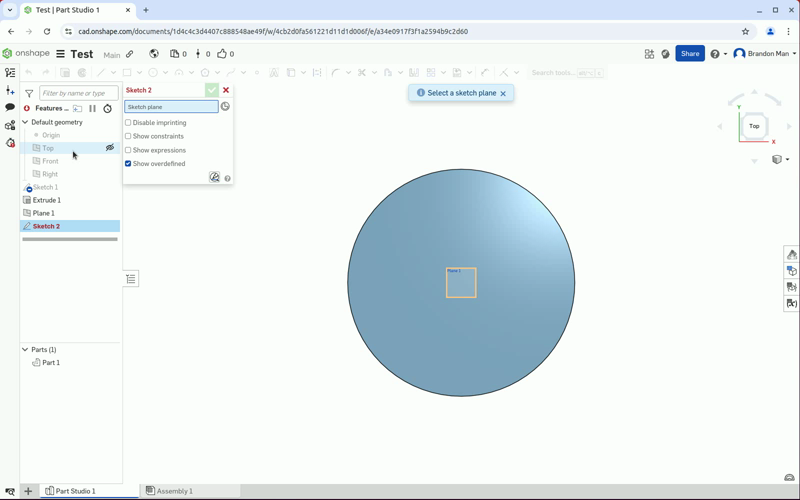
mouse_move(73, 215)
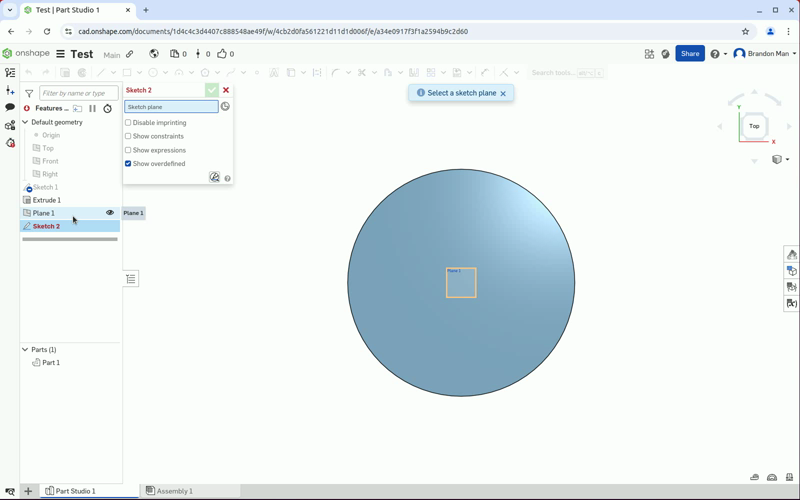
click(73, 215)
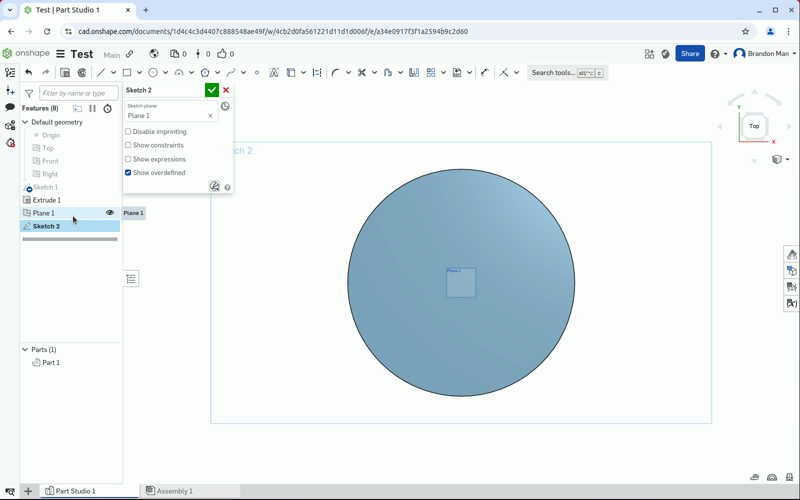
mouse_move(73, 352)
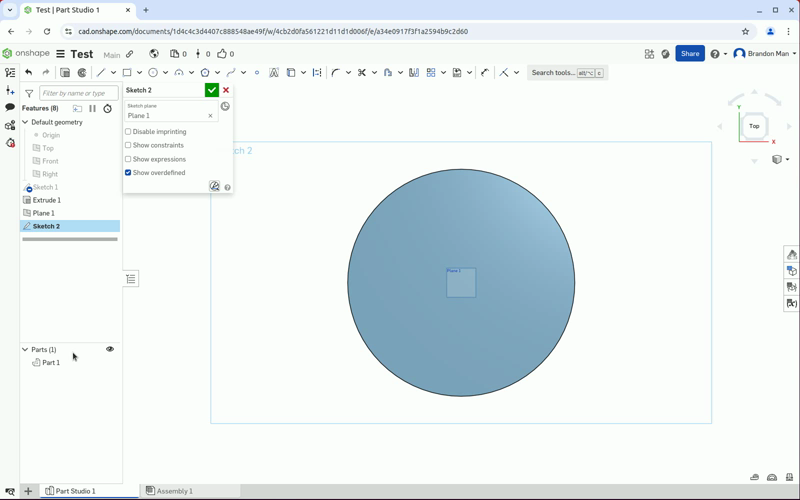
key(y)
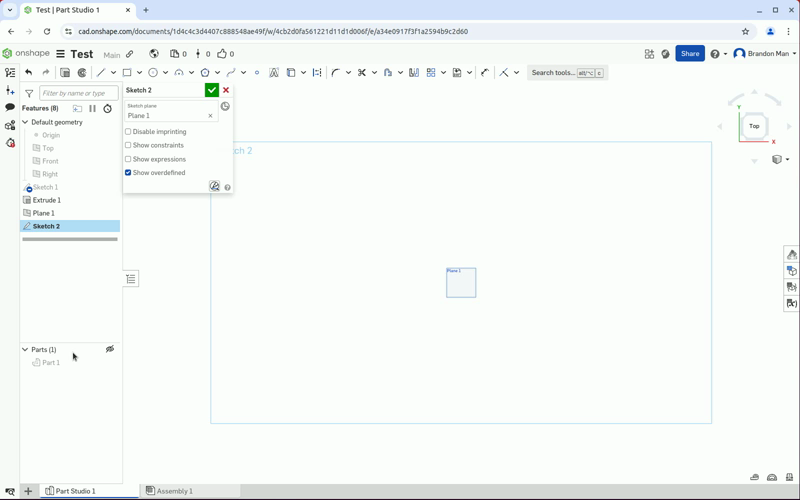
key(l)
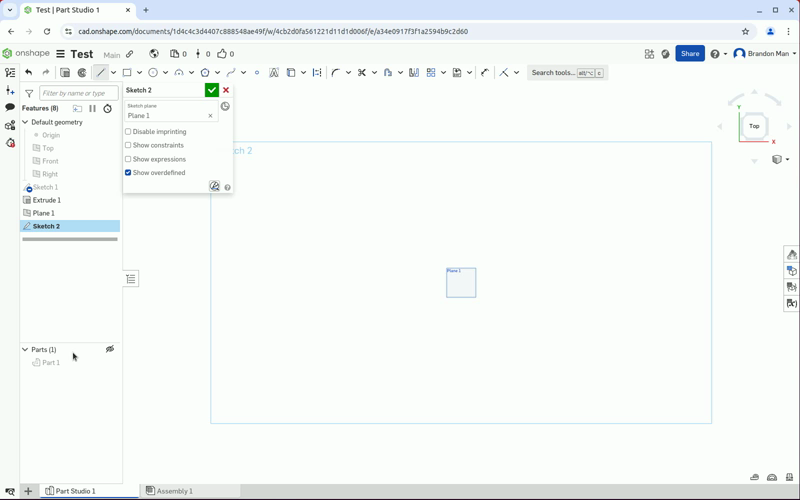
key_down(shift)
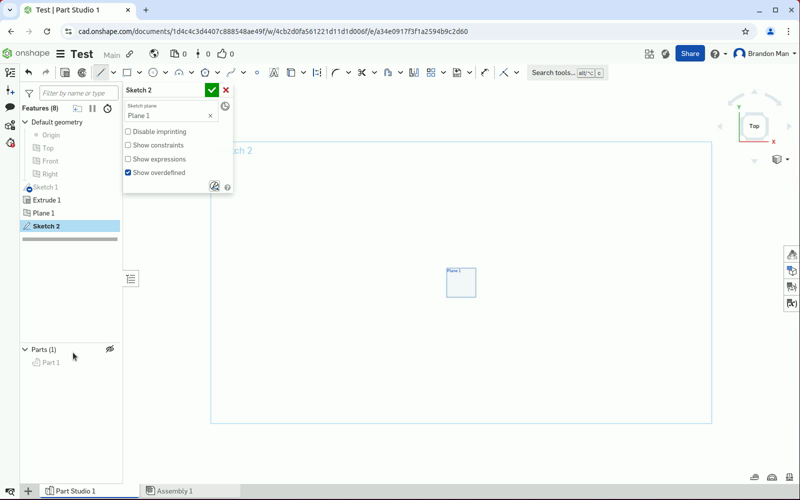
mouse_move(436, 307)
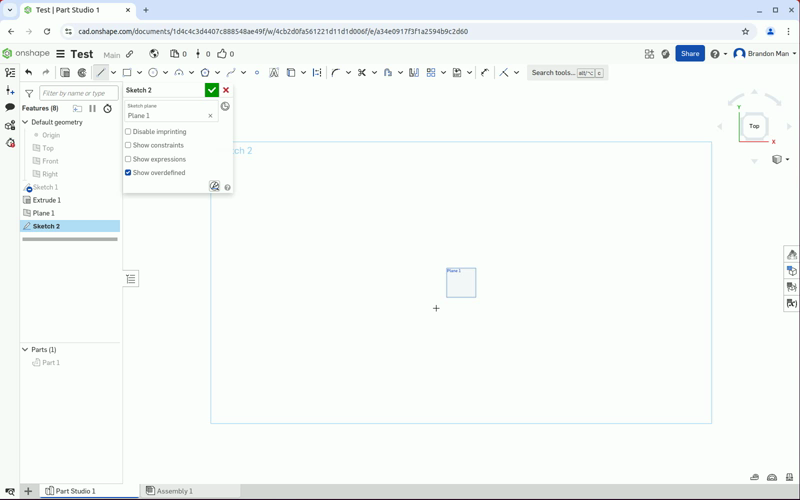
click(436, 307)
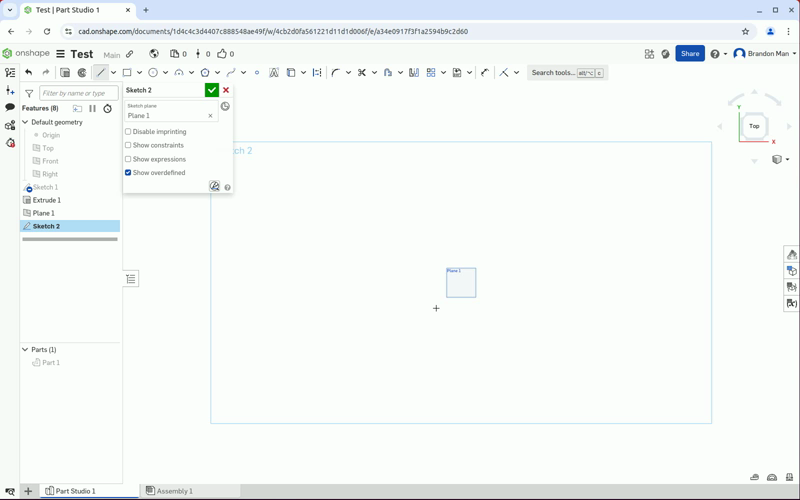
key_up(shift)
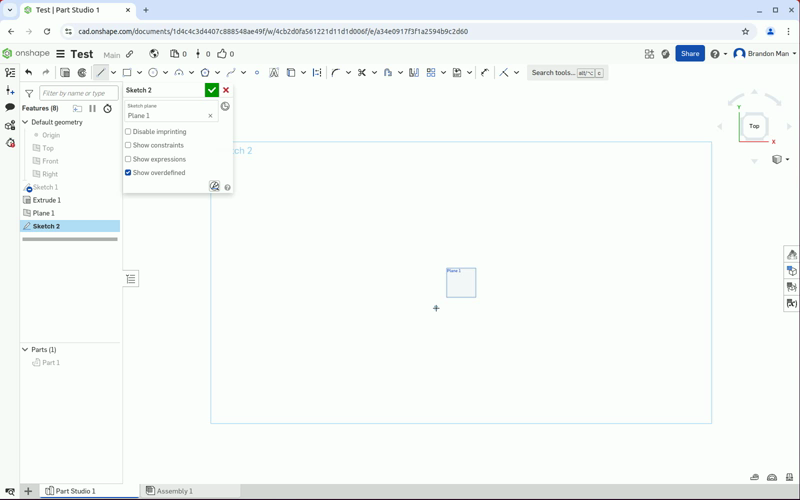
key_down(shift)
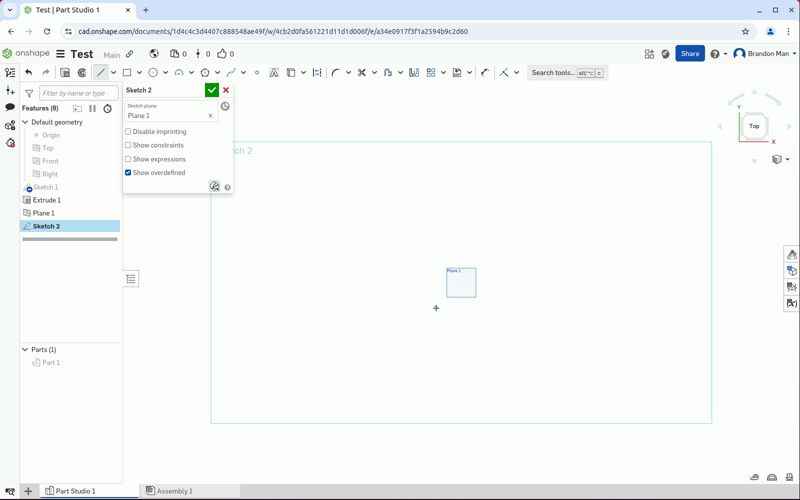
mouse_move(466, 307)
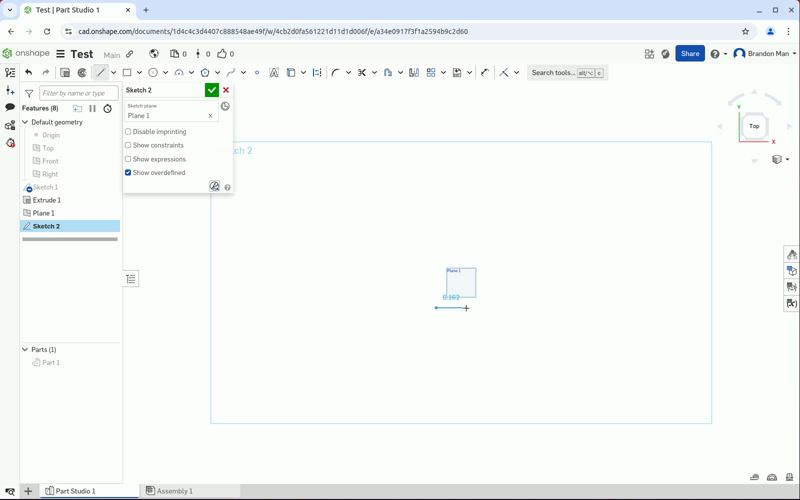
mouse_move(487, 307)
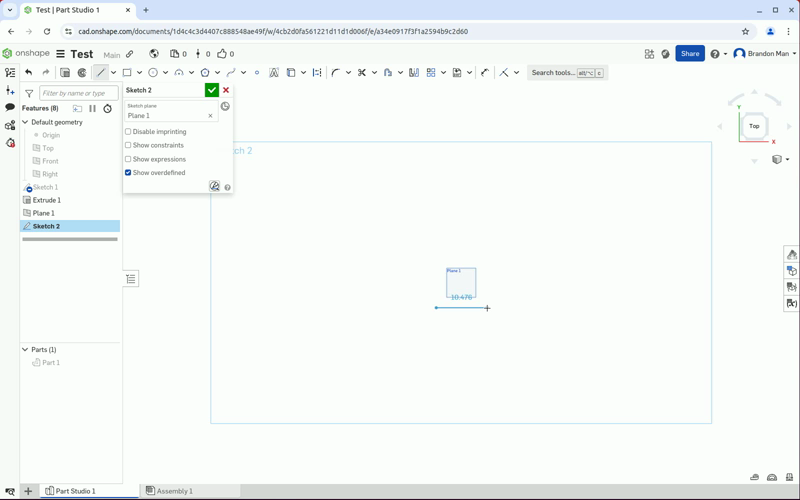
click(487, 307)
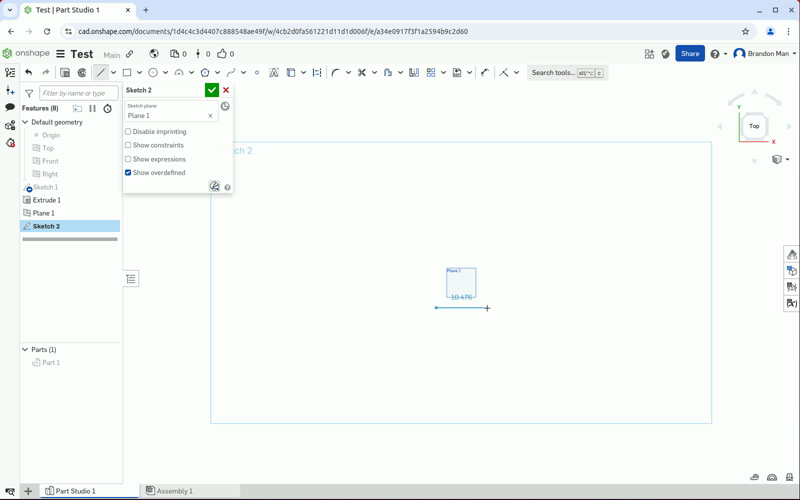
key_up(shift)
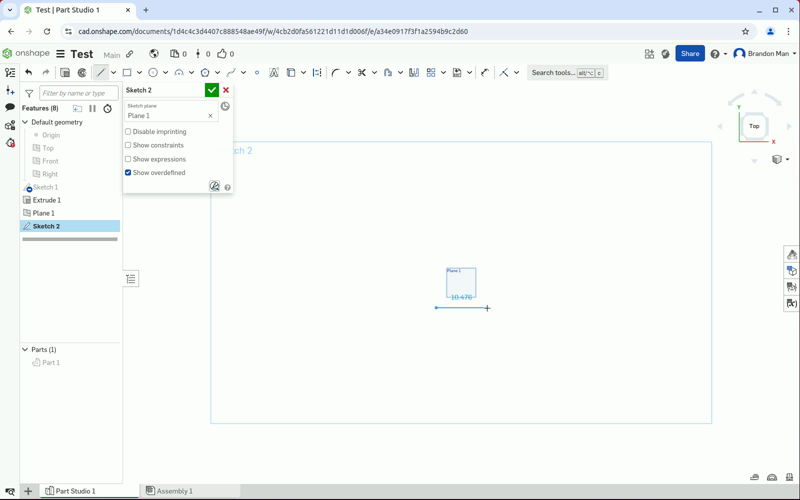
key_down(shift)
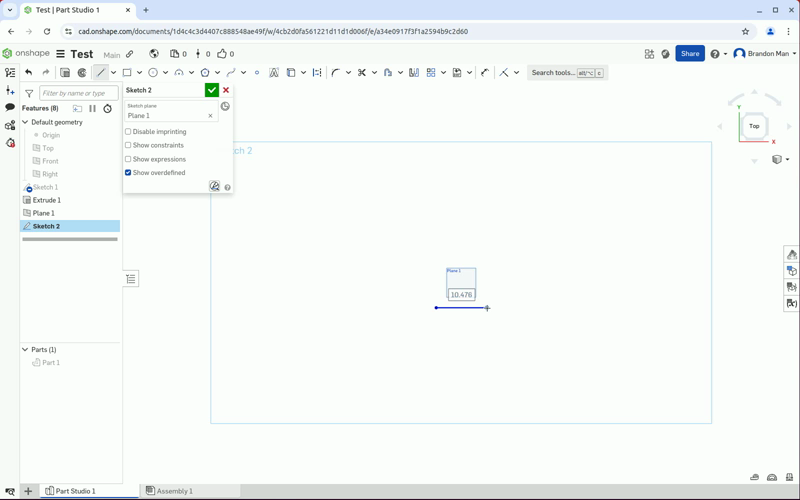
mouse_move(517, 307)
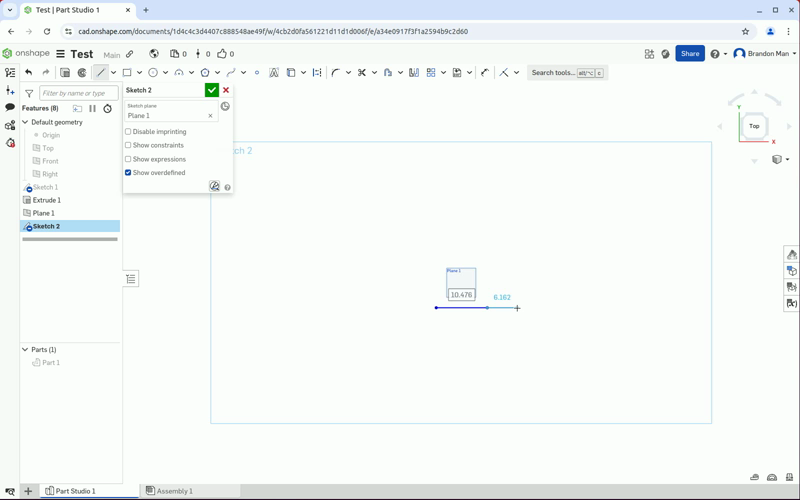
mouse_move(487, 256)
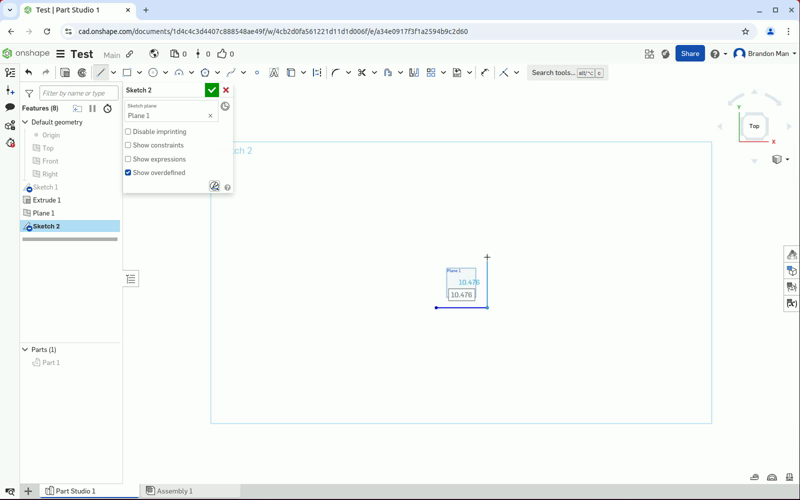
click(487, 256)
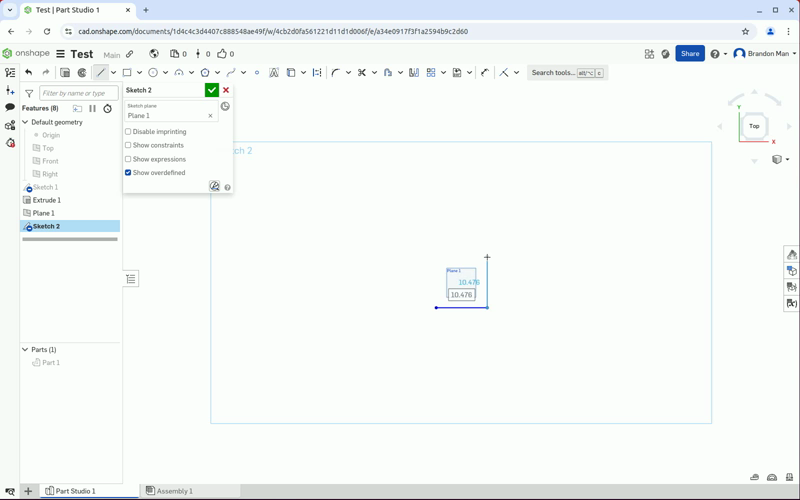
key_up(shift)
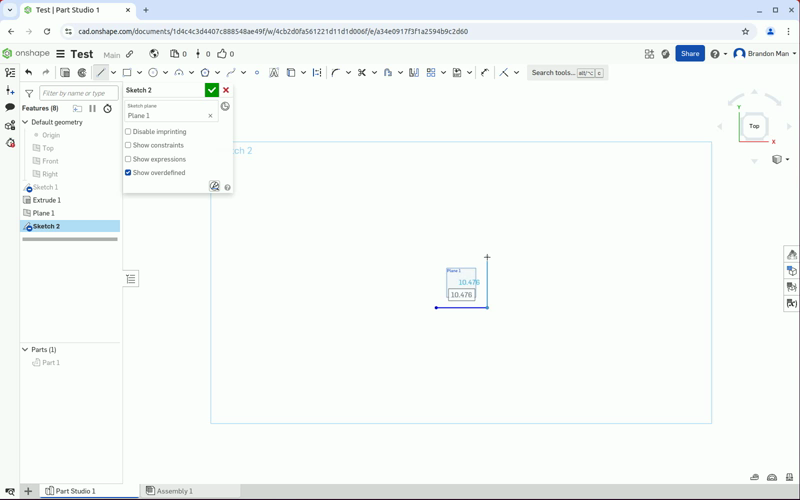
key_down(shift)
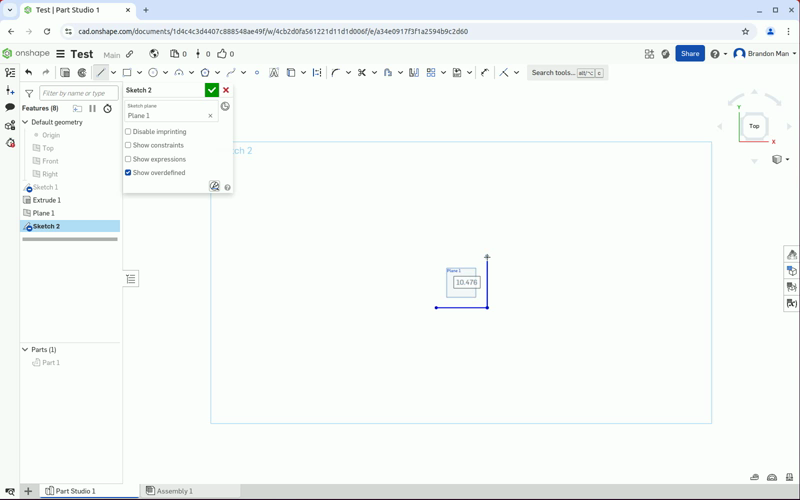
mouse_move(517, 256)
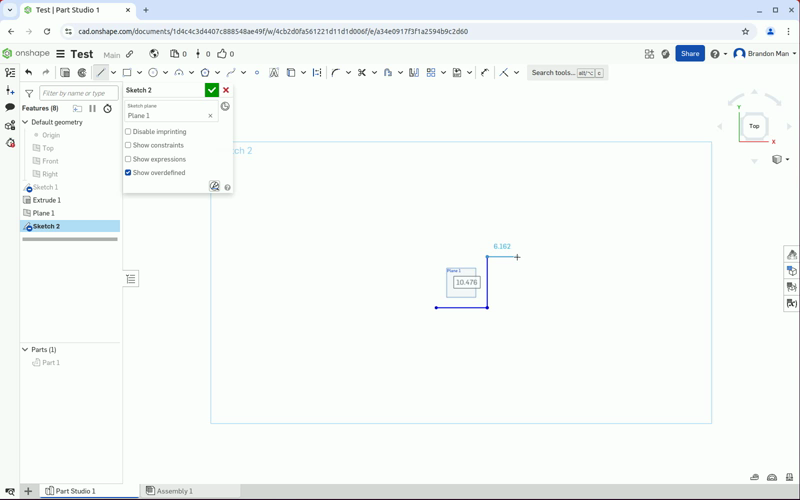
mouse_move(436, 256)
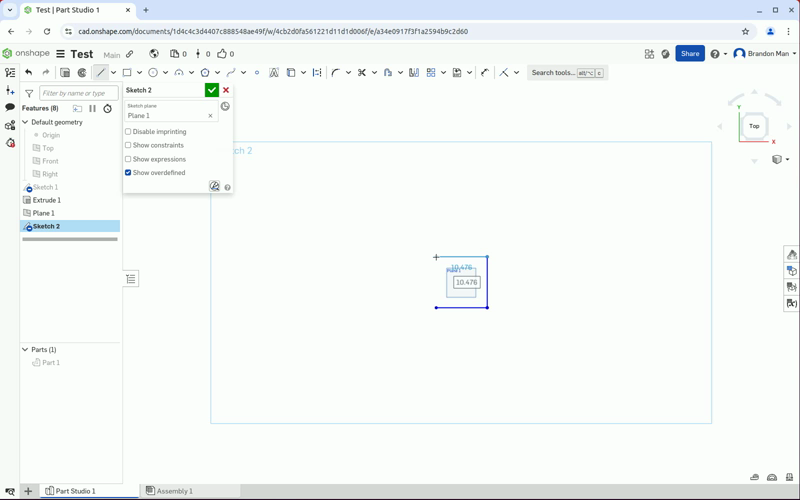
click(436, 256)
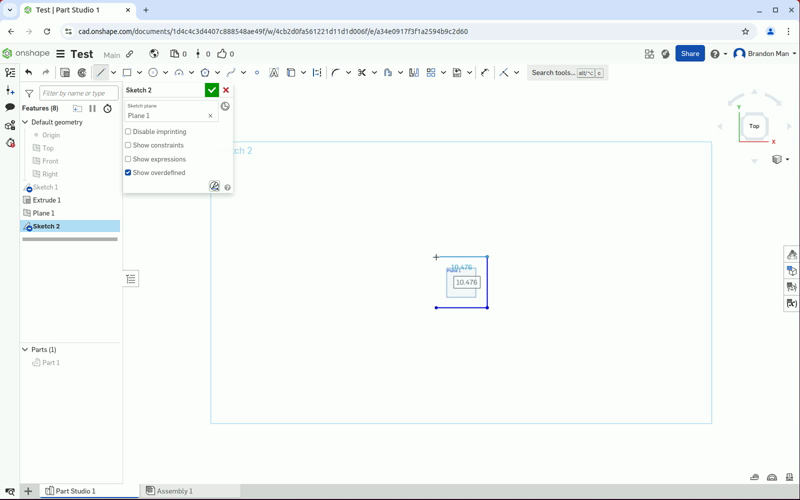
key_up(shift)
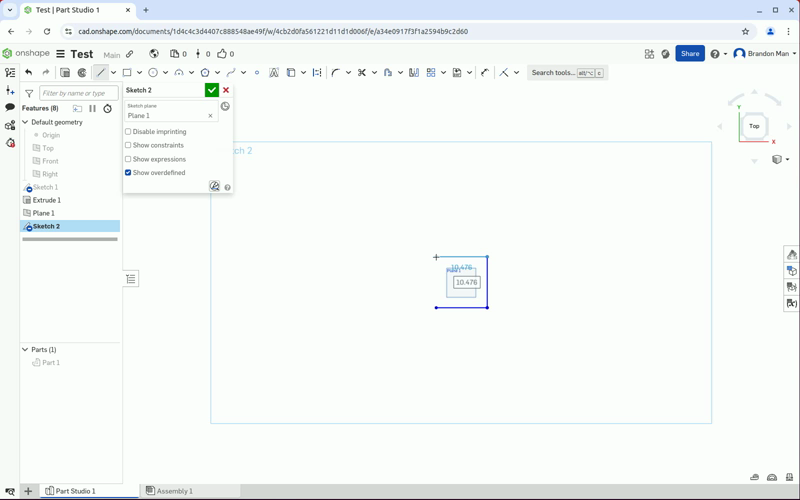
mouse_move(466, 256)
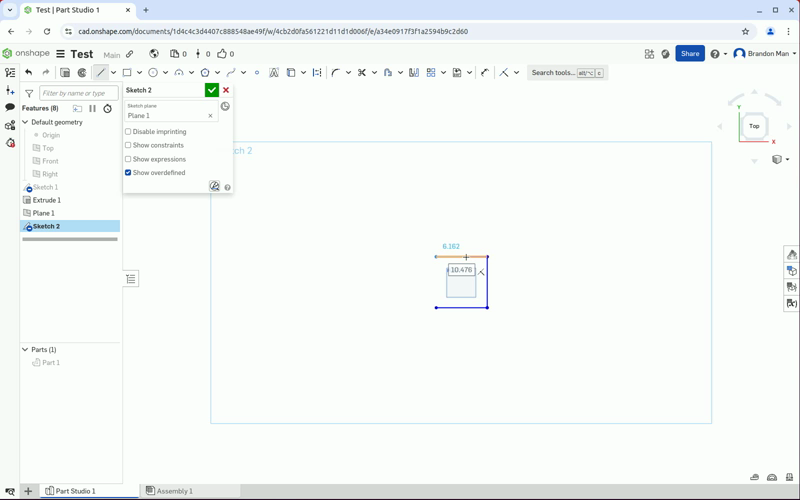
key_down(shift)
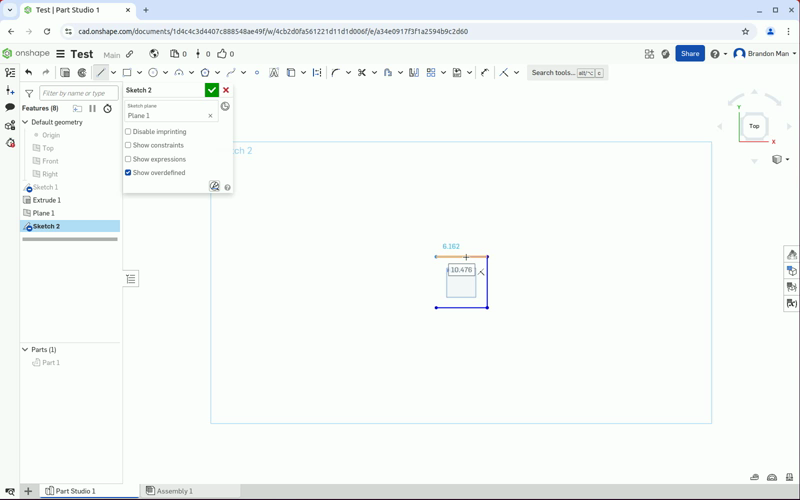
mouse_move(436, 307)
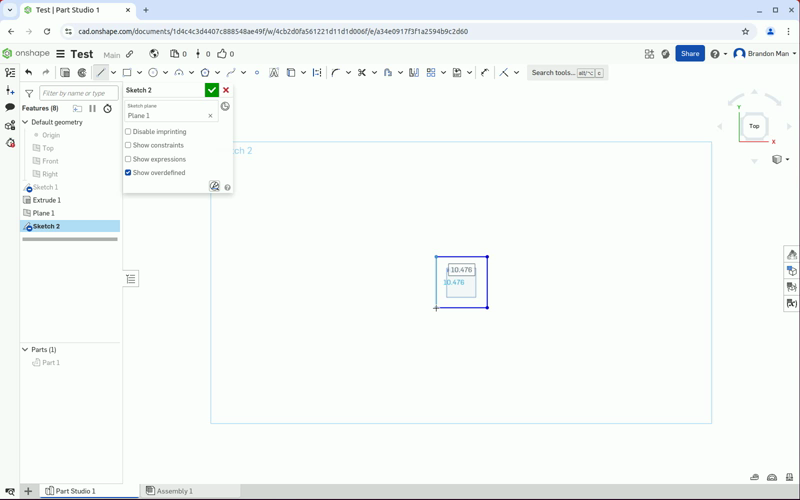
key_up(shift)
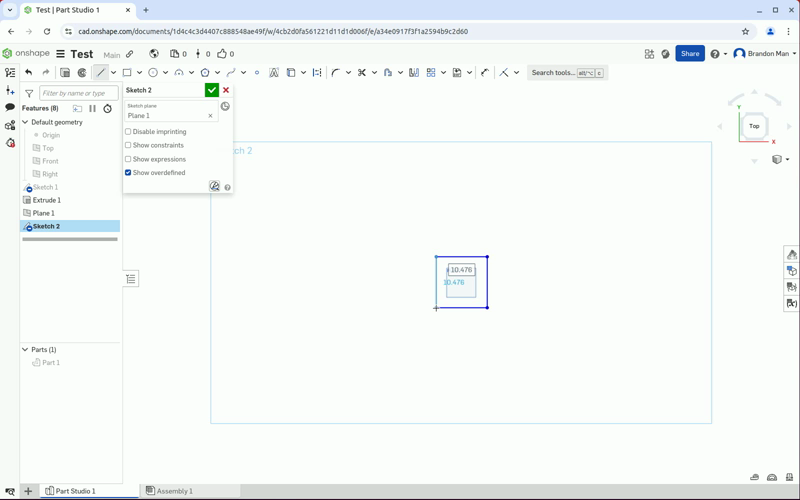
click(436, 307)
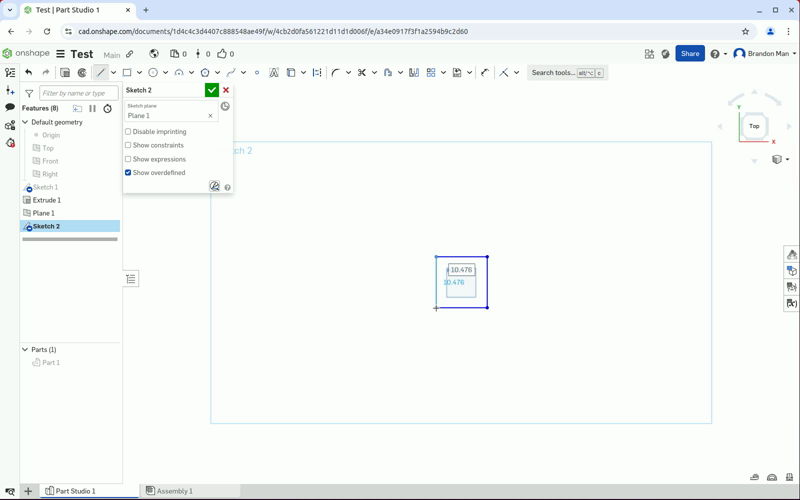
key(esc)
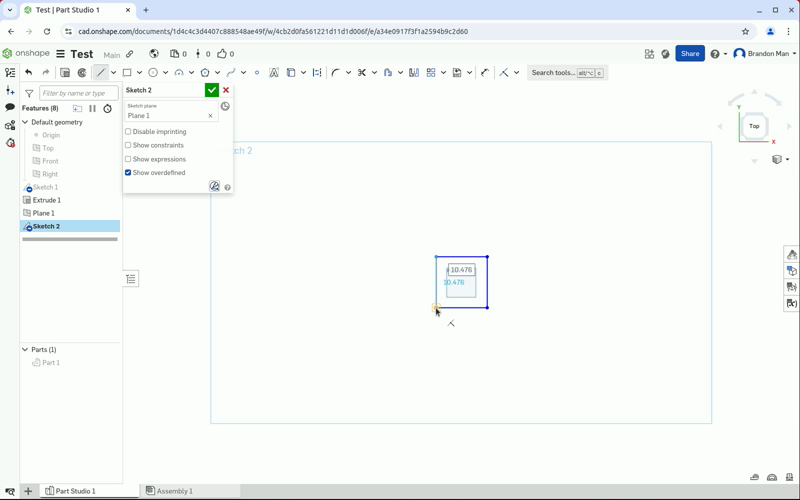
mouse_move(465, 302)
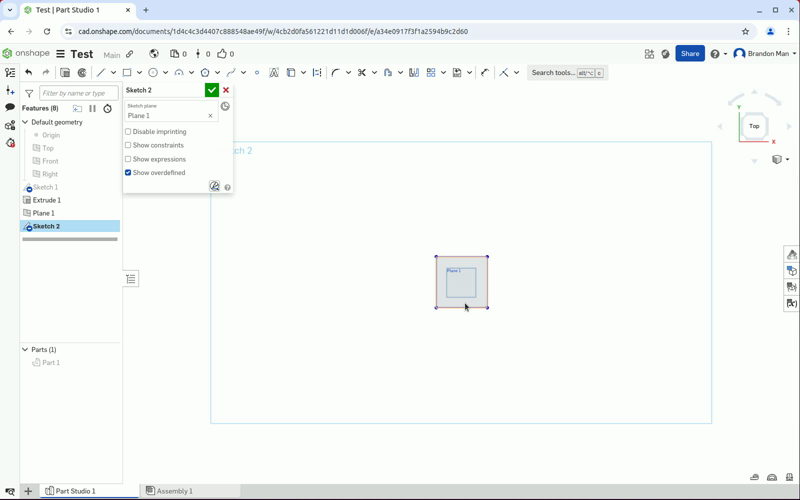
click(465, 302)
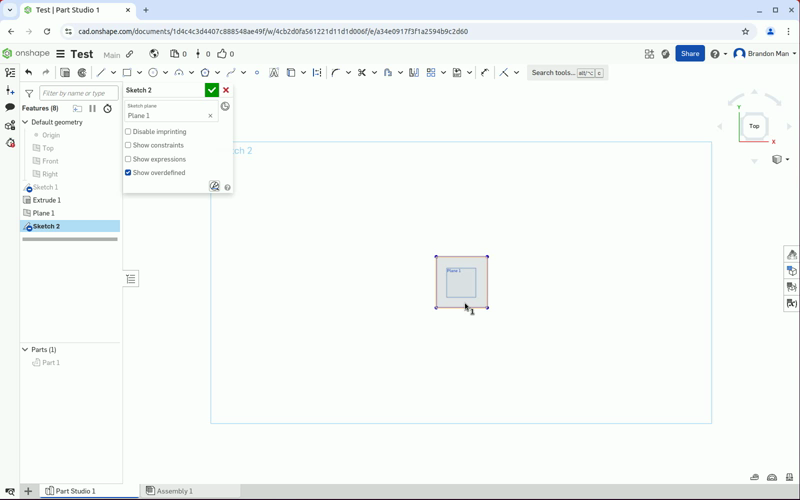
mouse_move(73, 352)
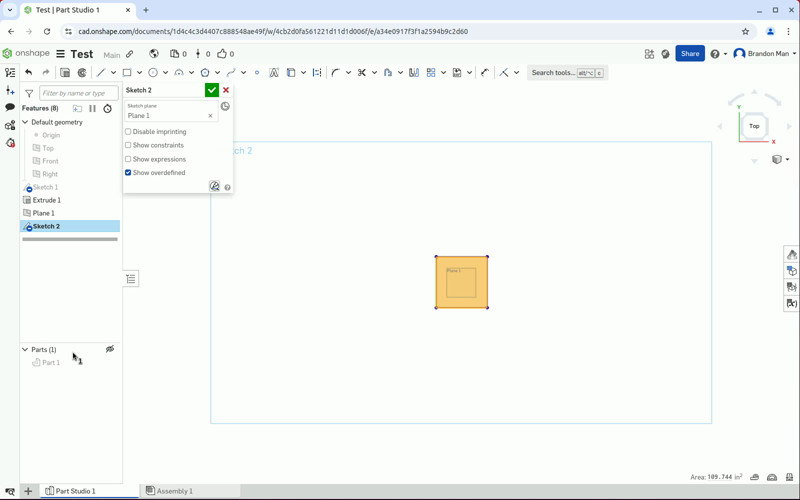
key(shift+y)
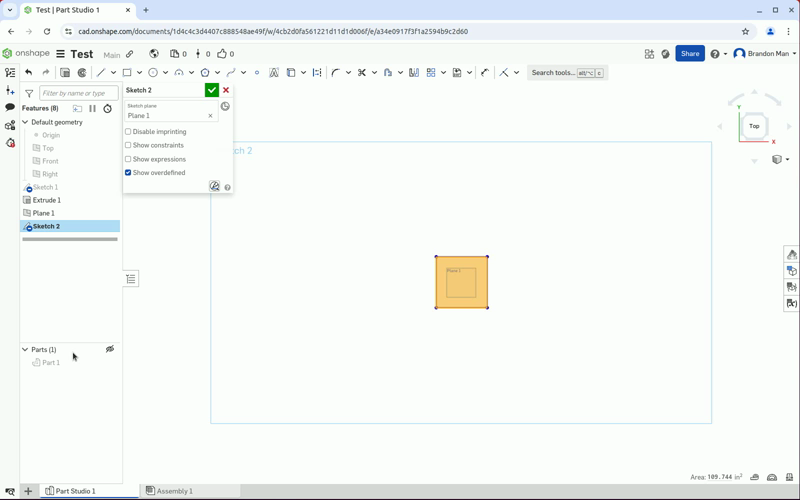
key(shift+e)
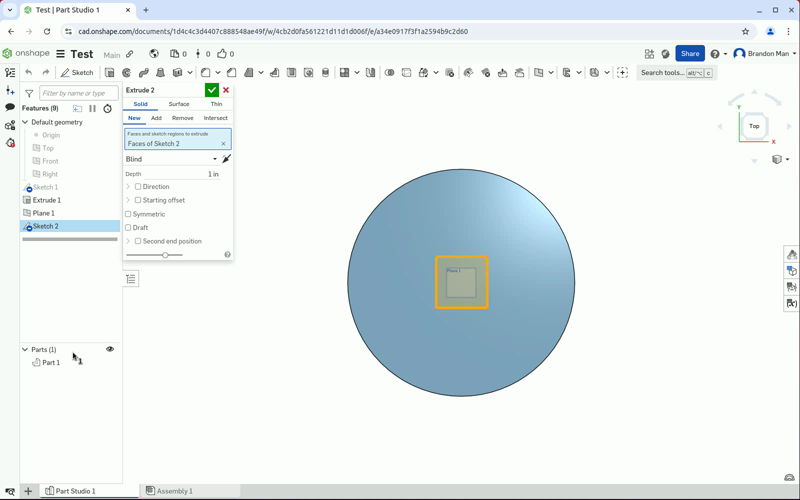
mouse_move(143, 106)
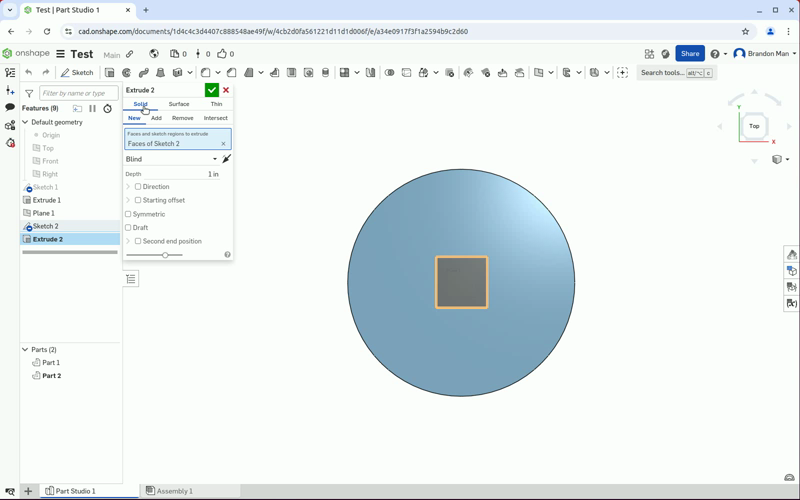
click(143, 106)
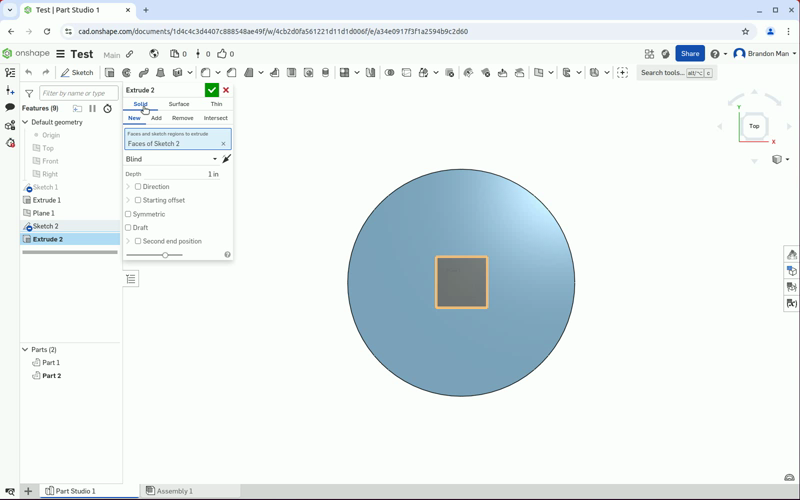
mouse_move(137, 120)
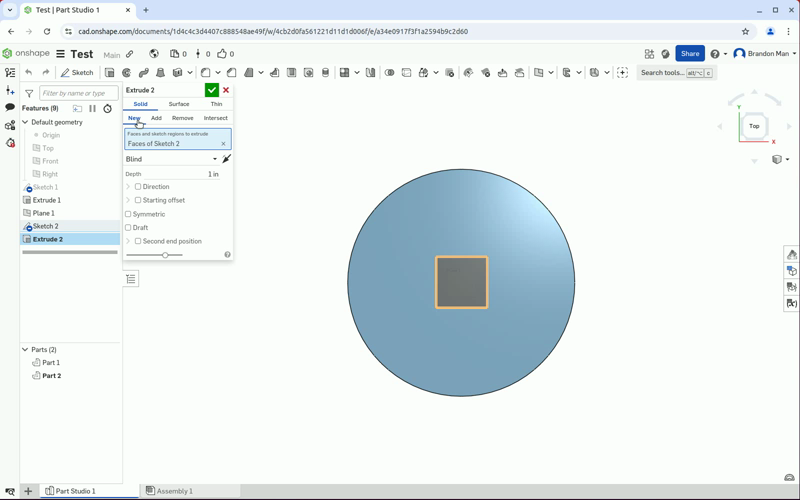
click(137, 120)
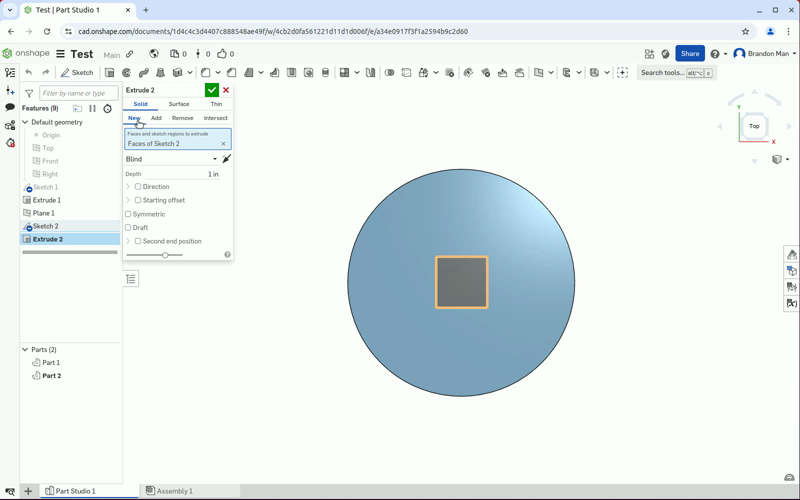
key(tab, 4)
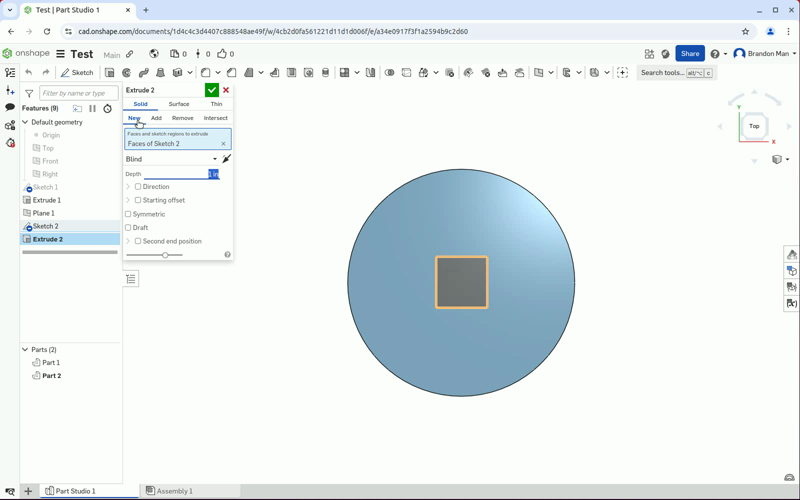
text(3.611)
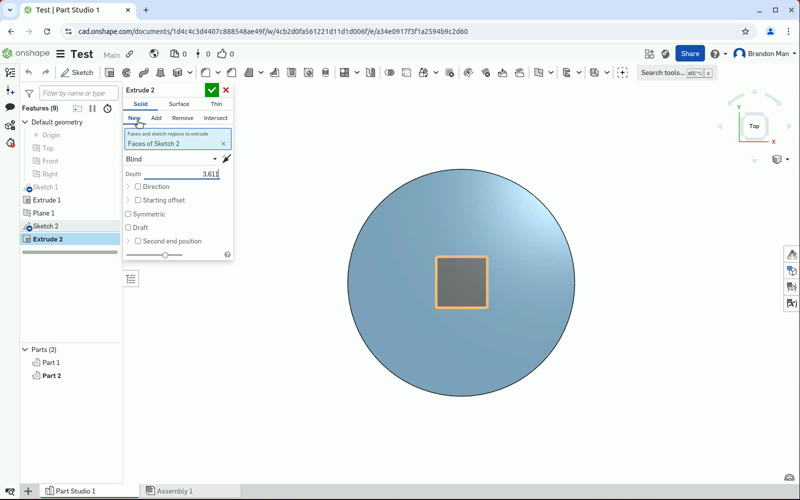
key(enter)
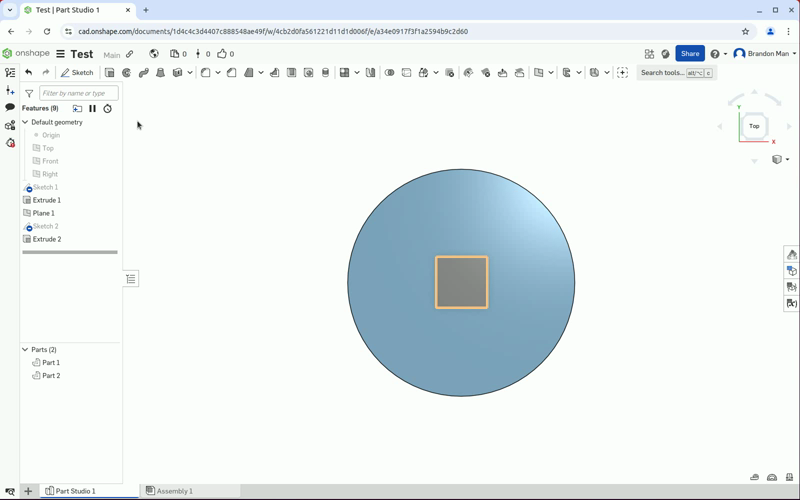
key(shift+h)
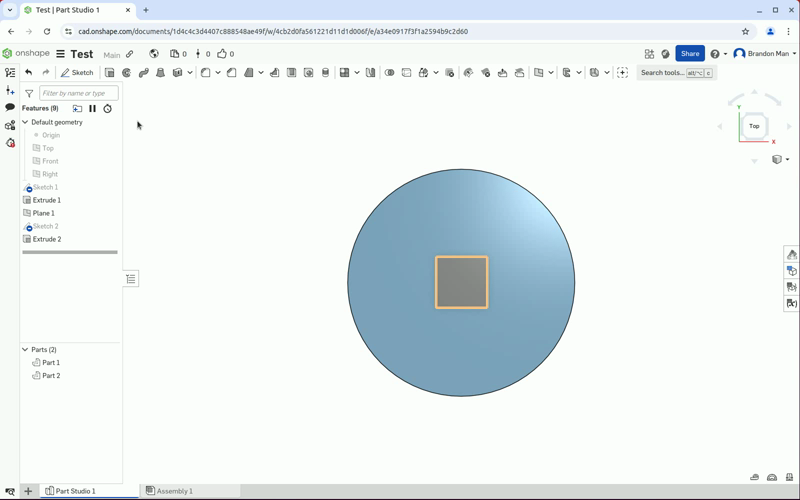
key(shift+h)
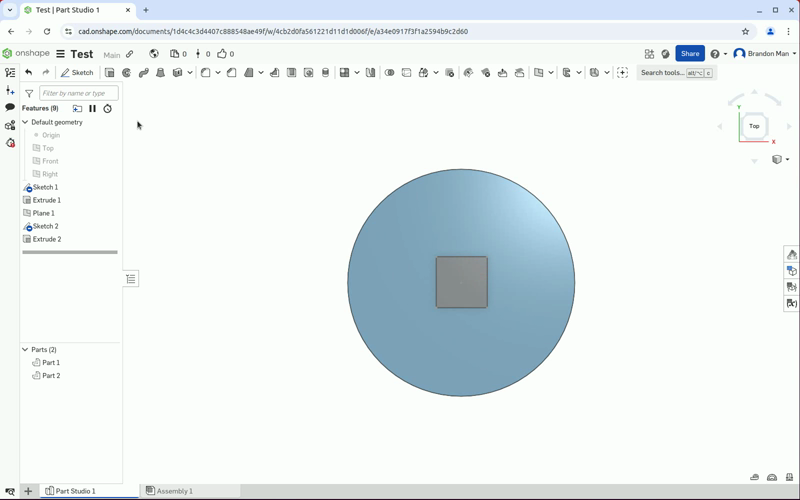
key(shift+7)
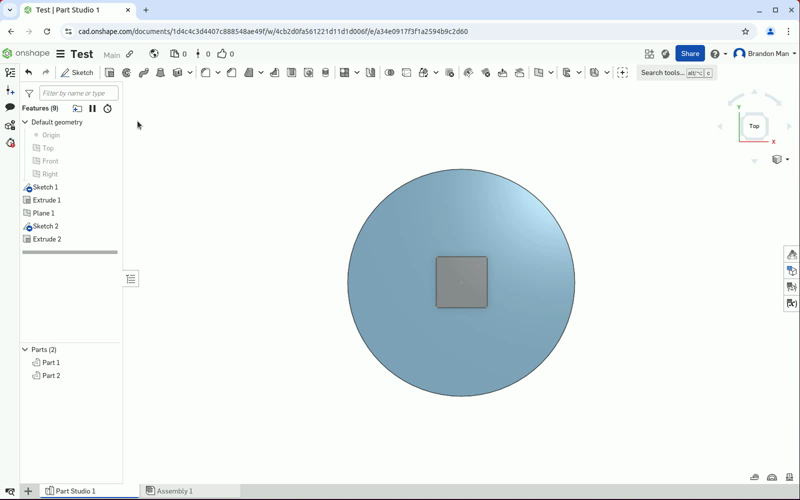
key(up, 3)
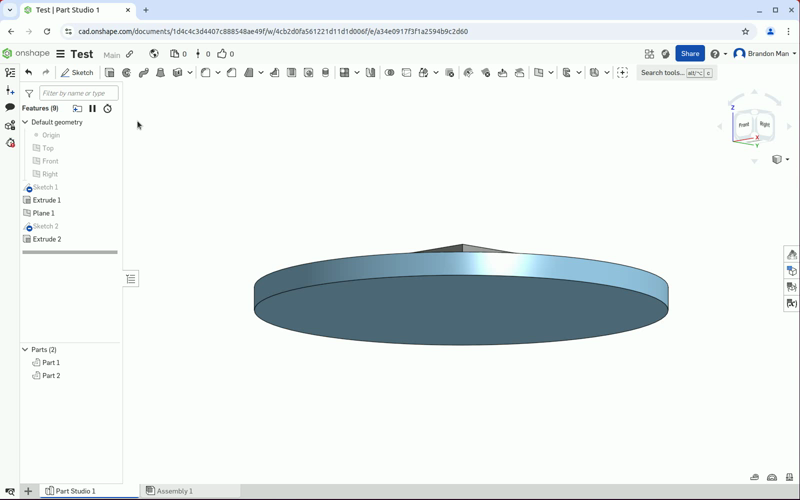
key(left, 3)
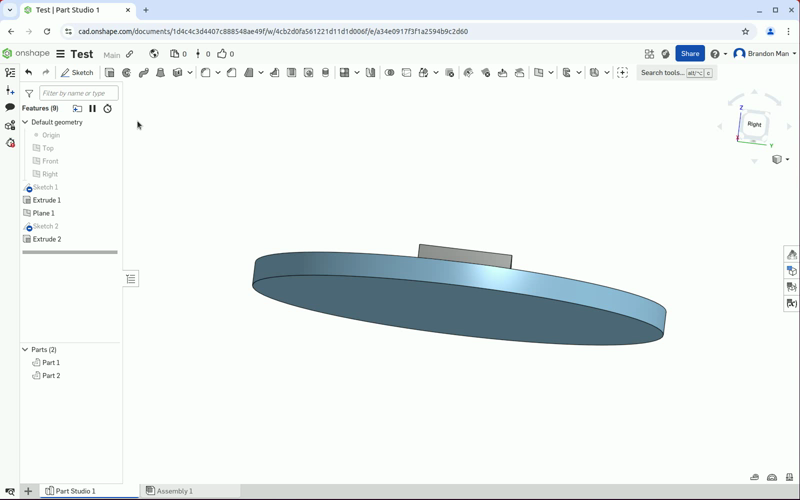
key(right, 3)
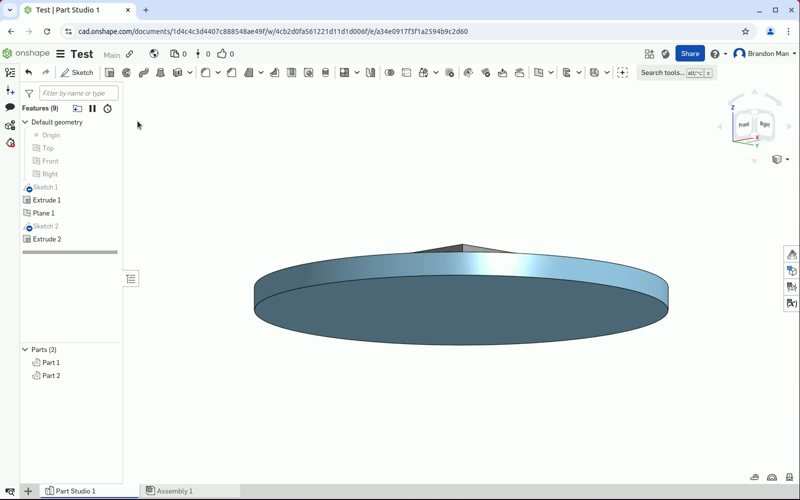
key(down, 3)
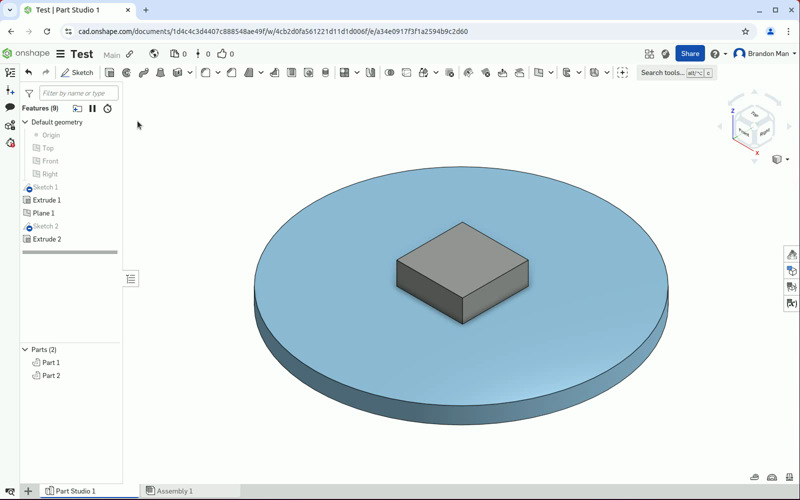
mouse_move(73, 189)
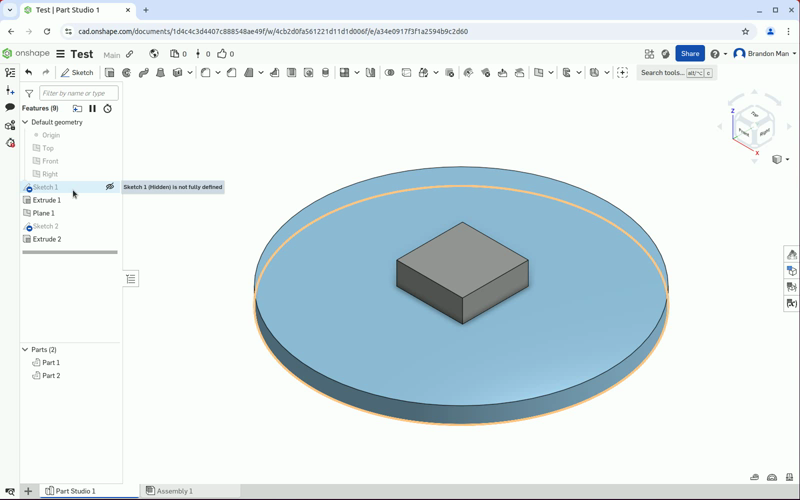
click(73, 189)